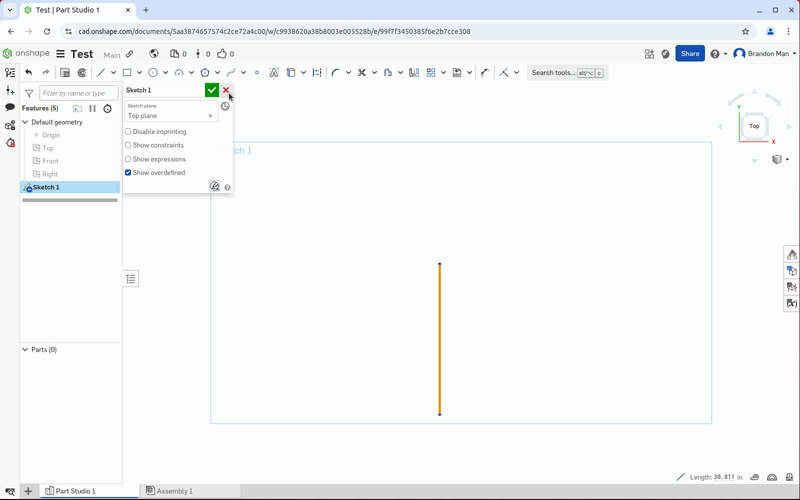
key(shift+h)
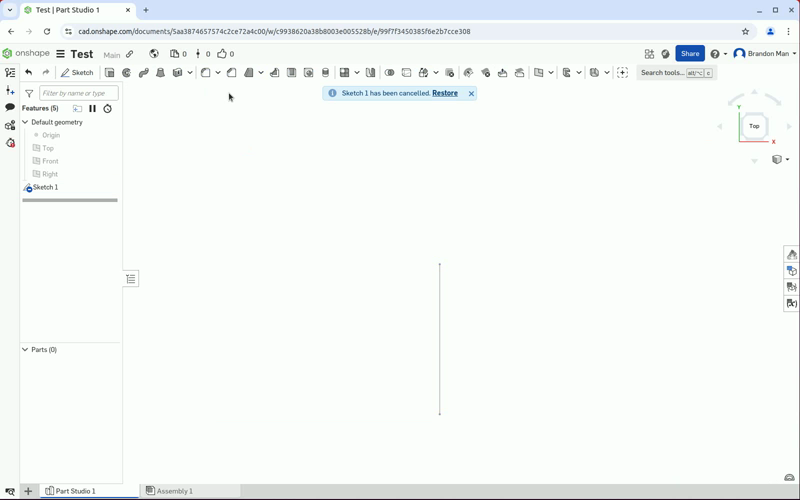
key(shift+s)
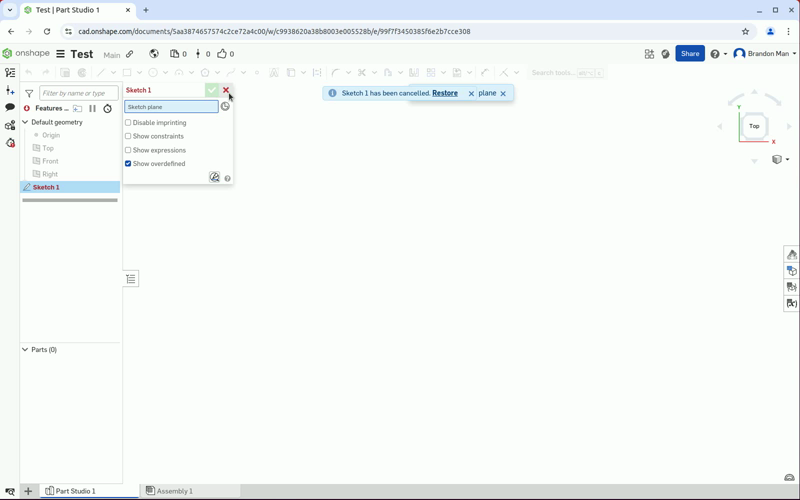
mouse_move(73, 150)
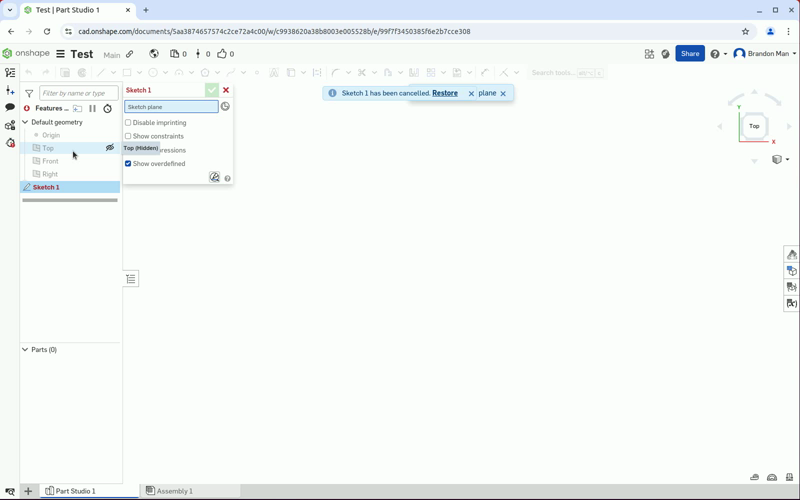
click(73, 150)
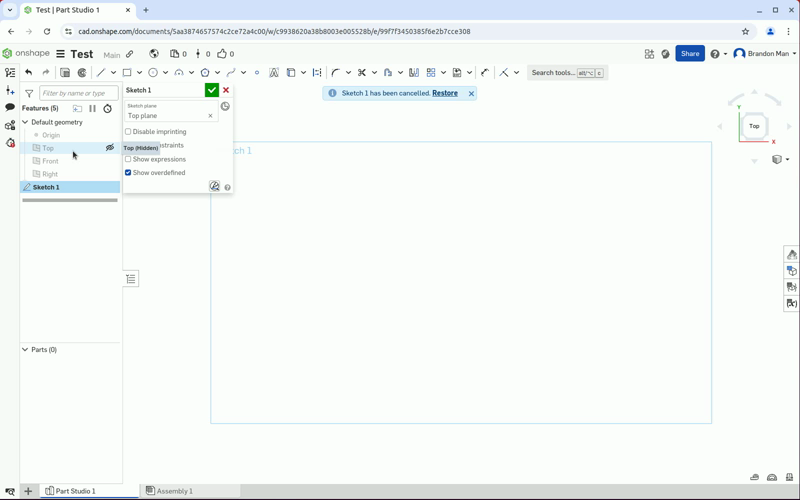
mouse_move(73, 352)
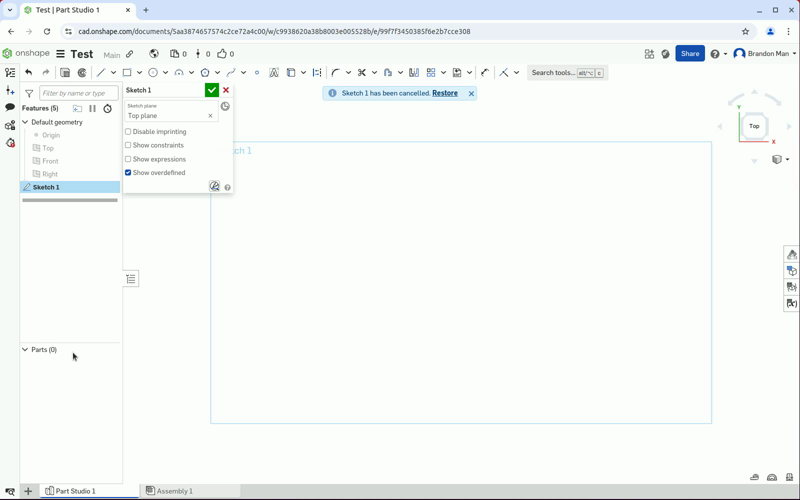
key(y)
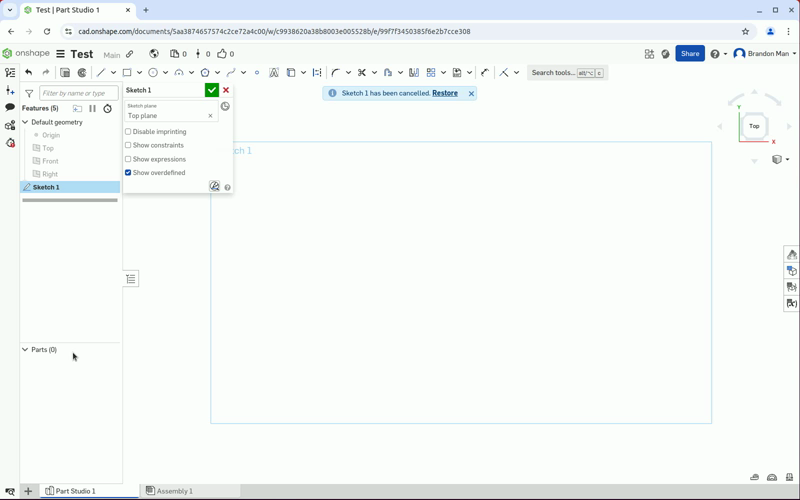
key(l)
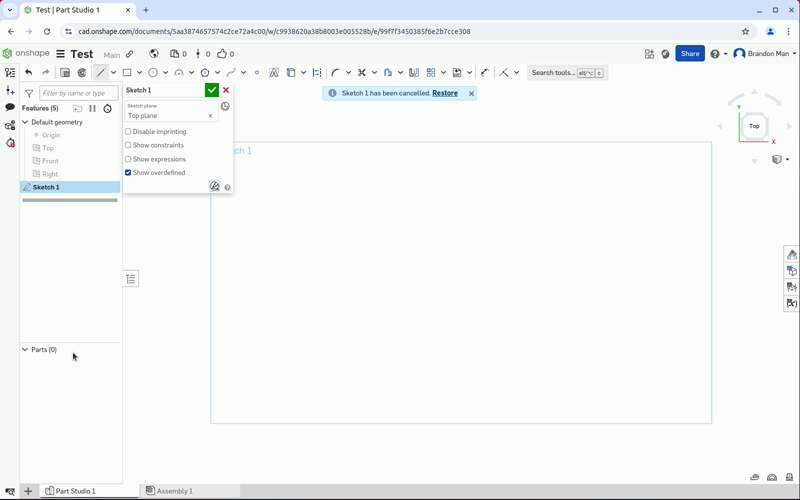
key_down(shift)
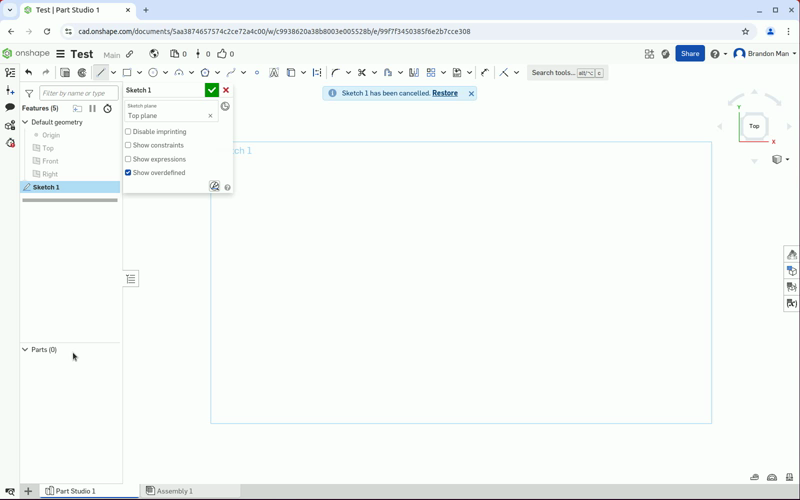
mouse_move(349, 282)
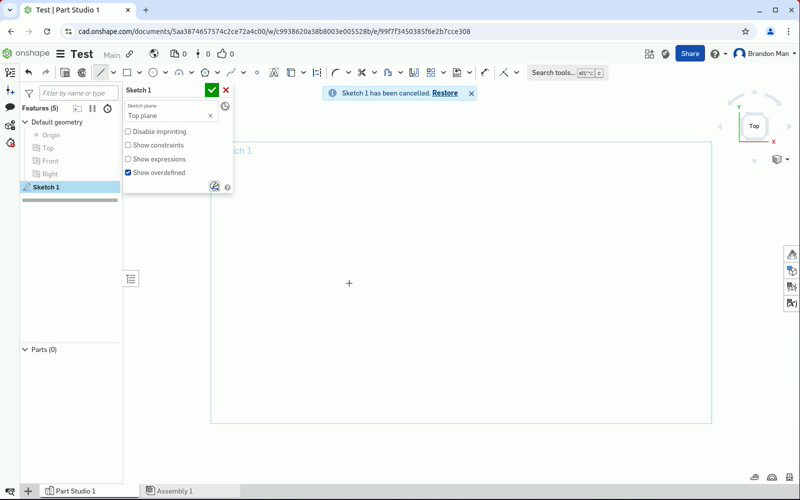
click(349, 282)
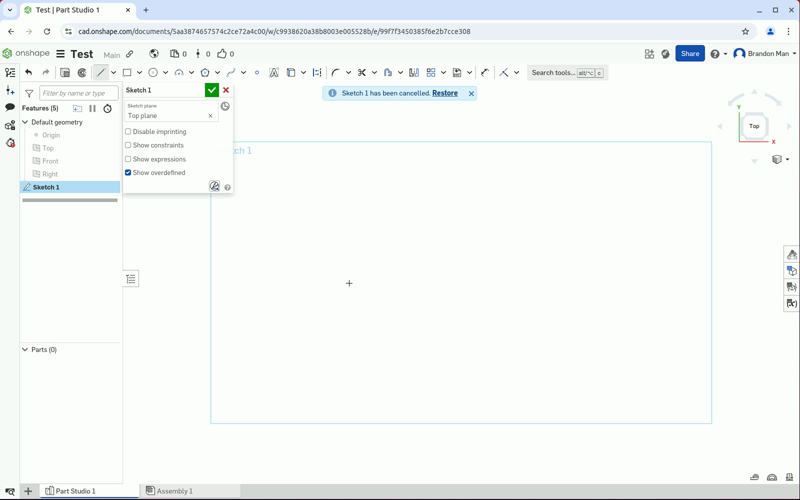
key_up(shift)
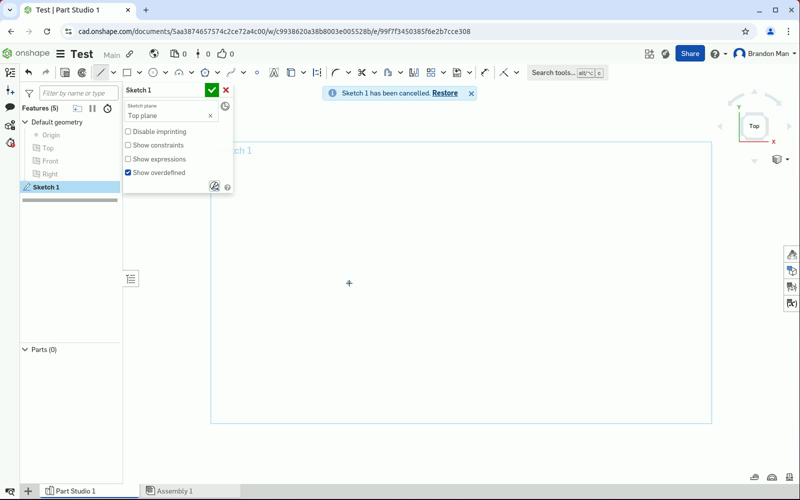
key_down(shift)
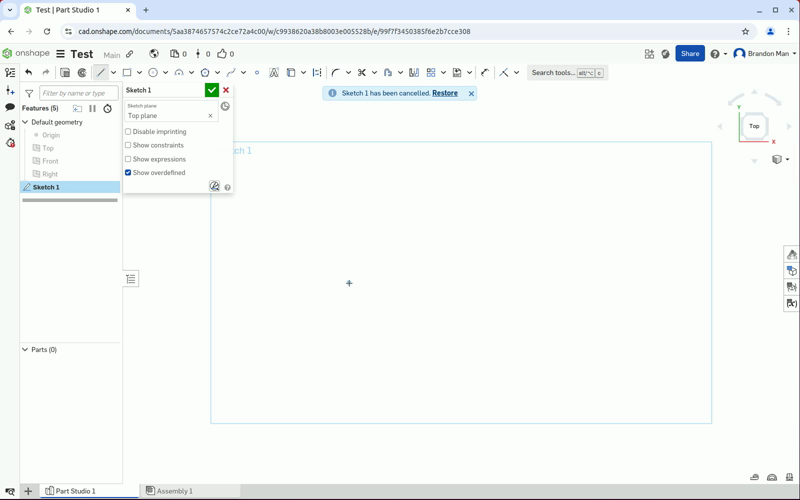
mouse_move(405, 378)
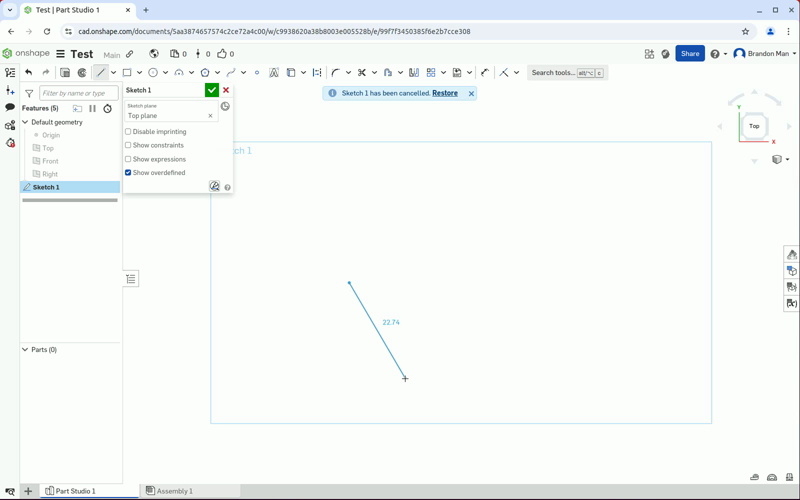
click(405, 378)
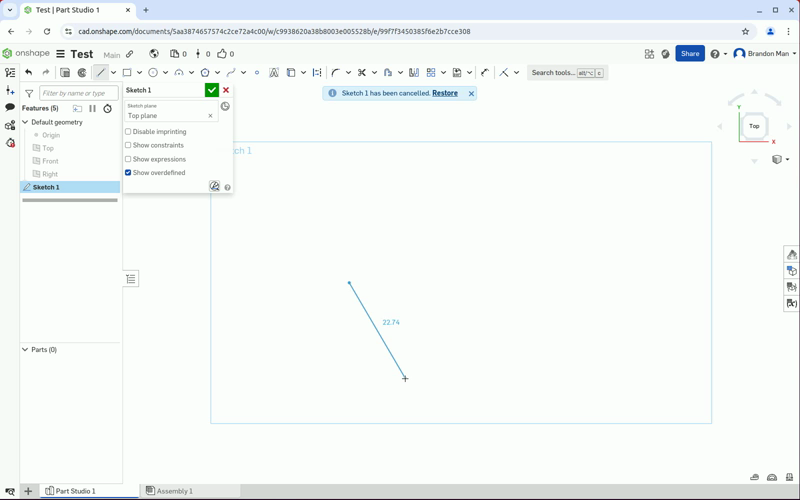
key_up(shift)
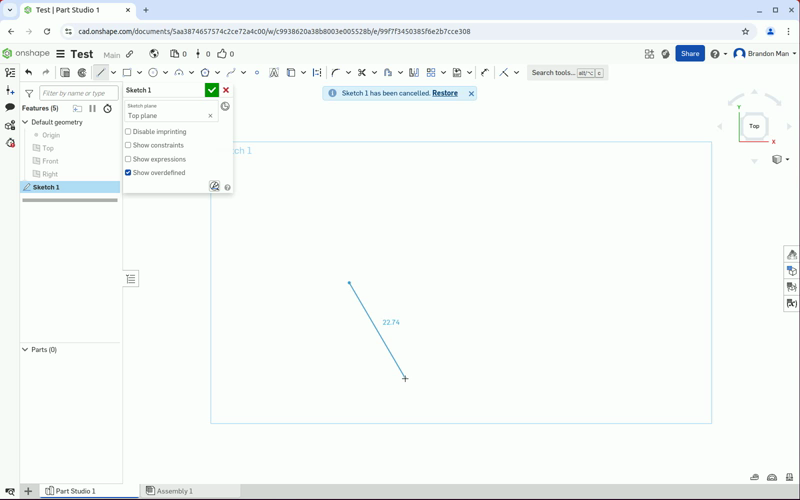
key_down(shift)
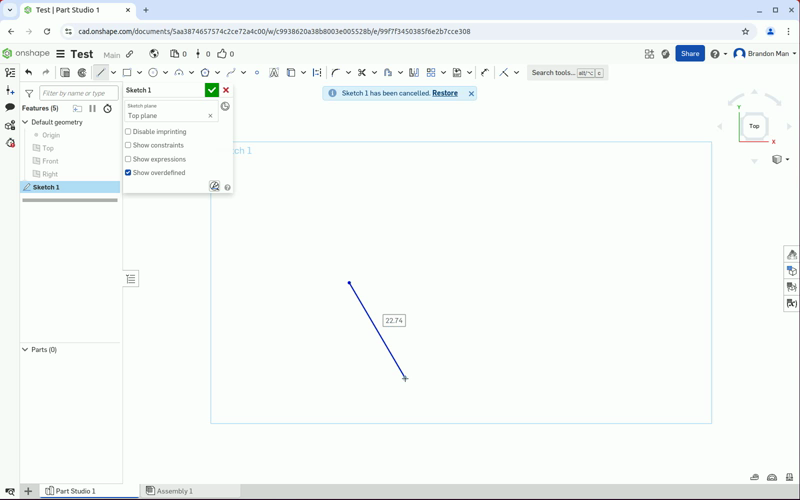
mouse_move(514, 378)
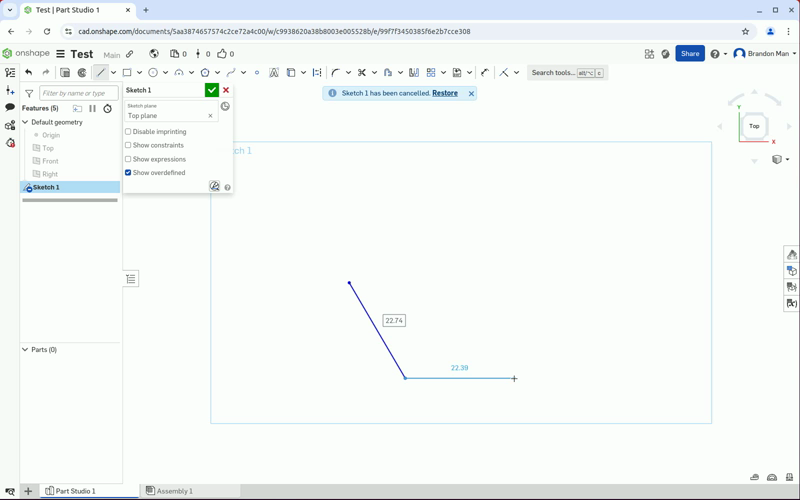
click(514, 378)
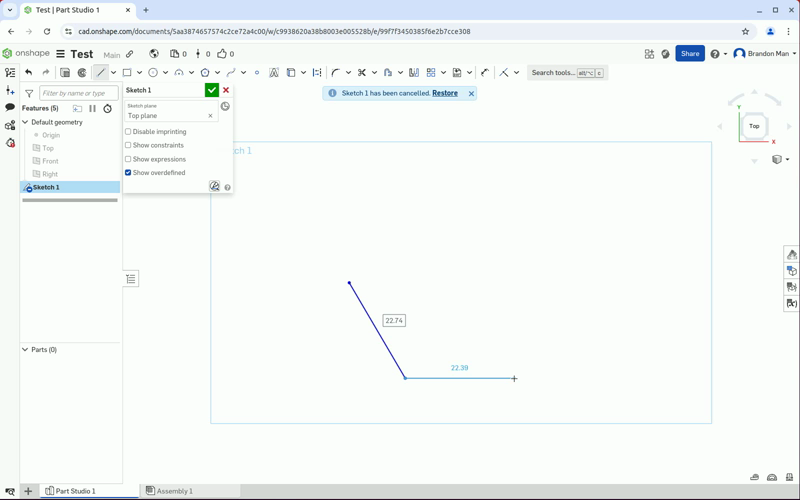
key_up(shift)
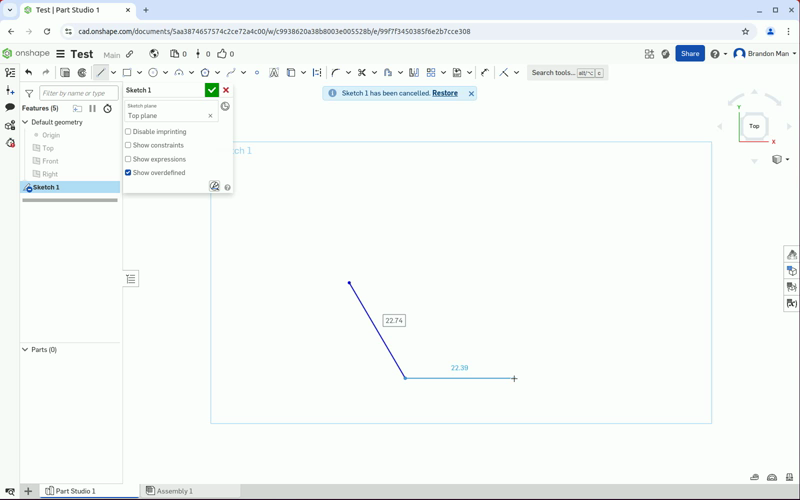
key_down(shift)
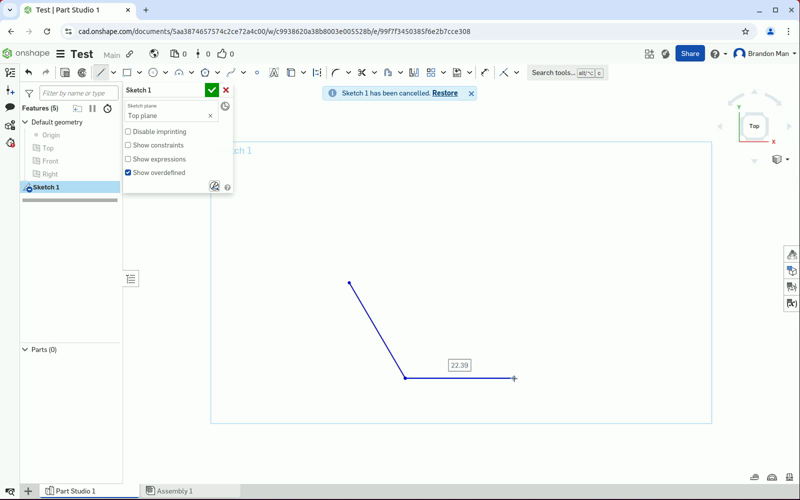
mouse_move(569, 282)
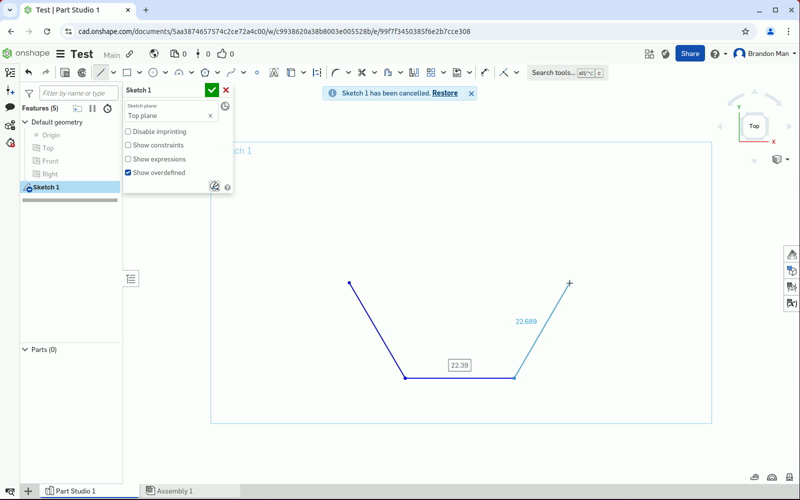
click(569, 282)
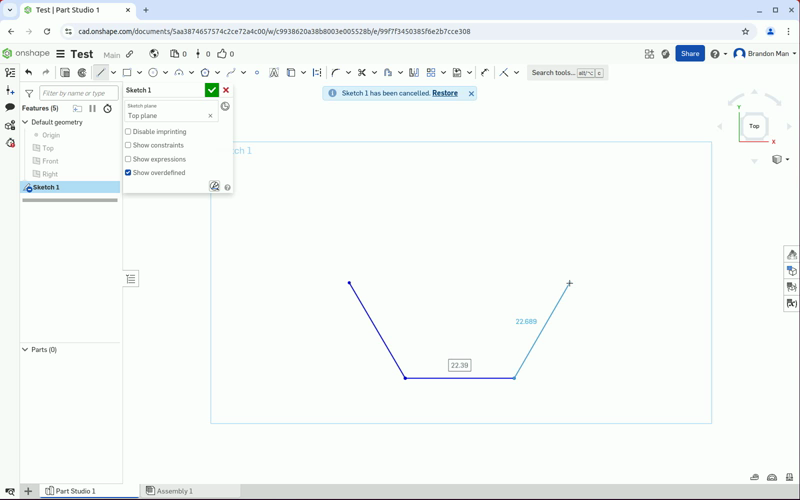
key_up(shift)
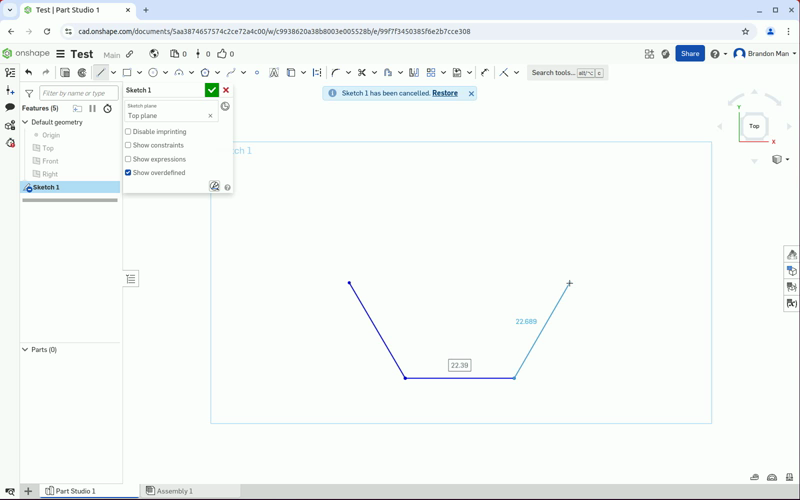
key_down(shift)
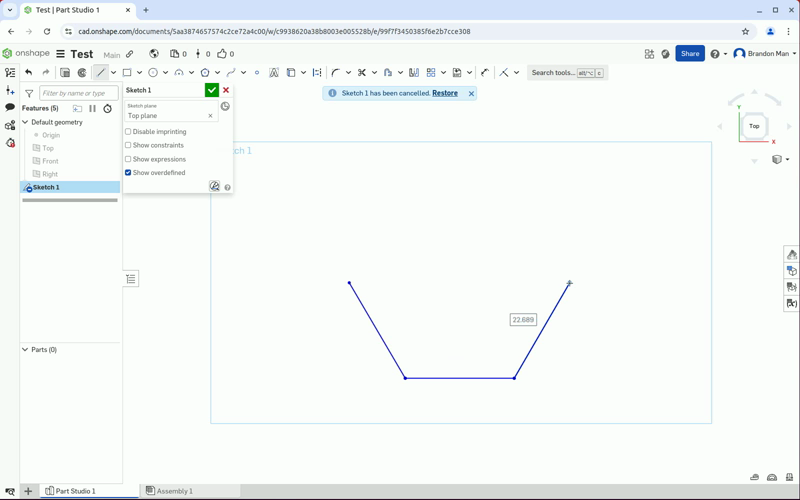
mouse_move(514, 187)
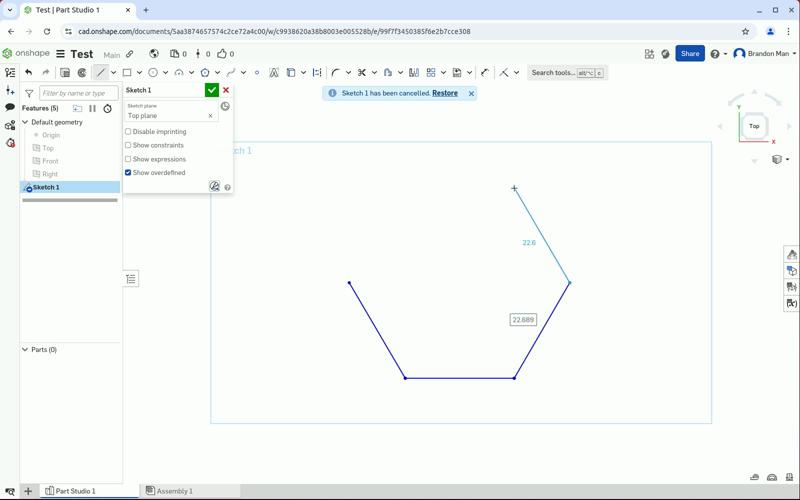
click(514, 187)
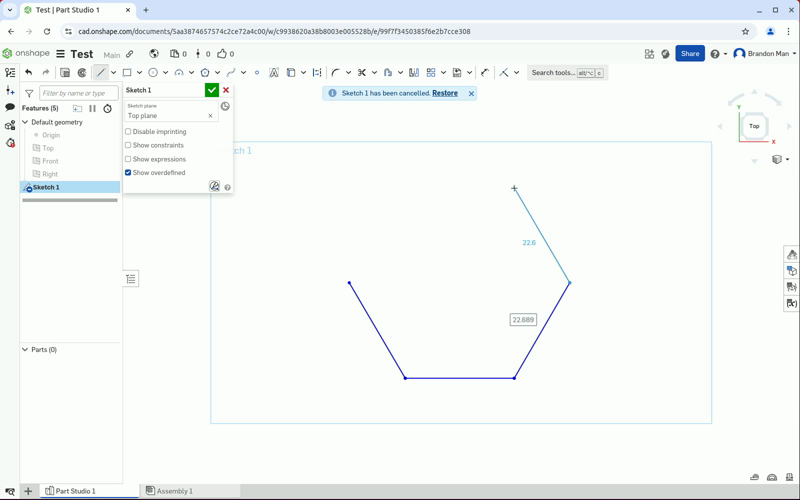
key_up(shift)
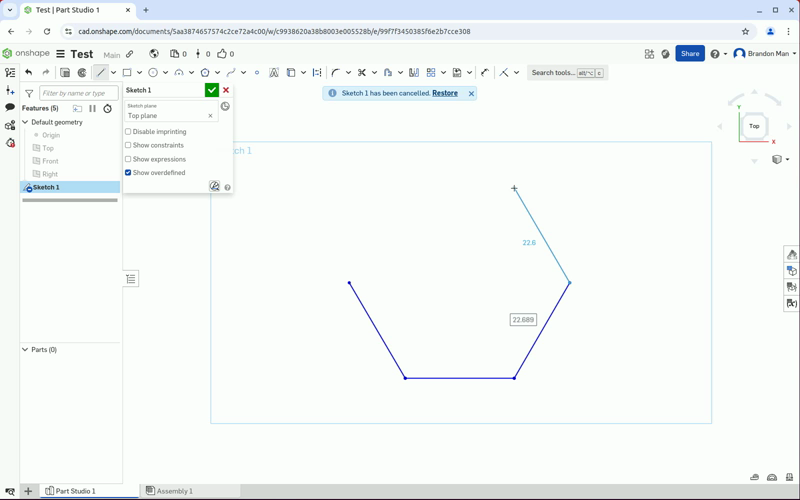
key_down(shift)
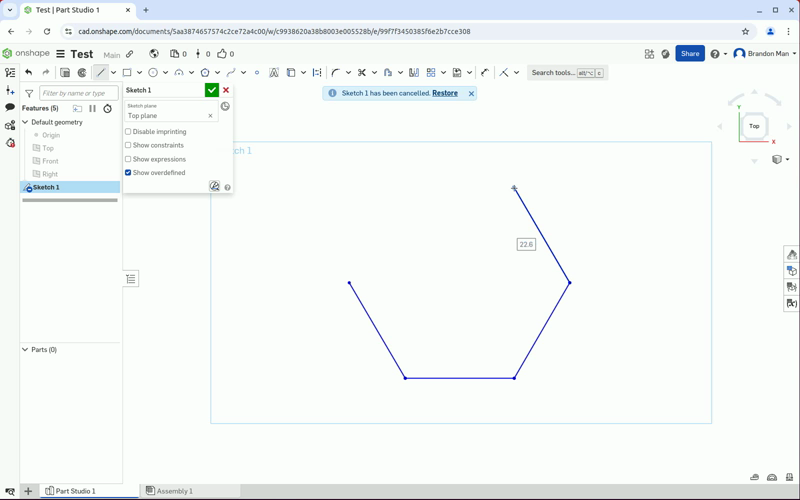
mouse_move(405, 187)
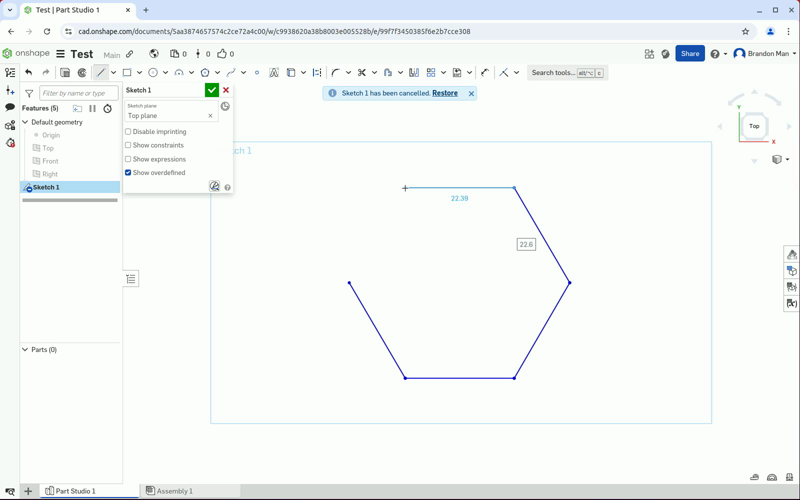
click(405, 187)
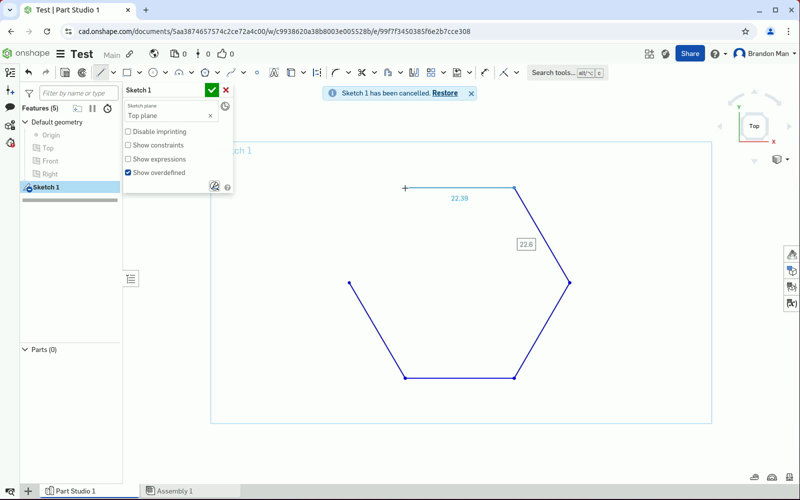
key_up(shift)
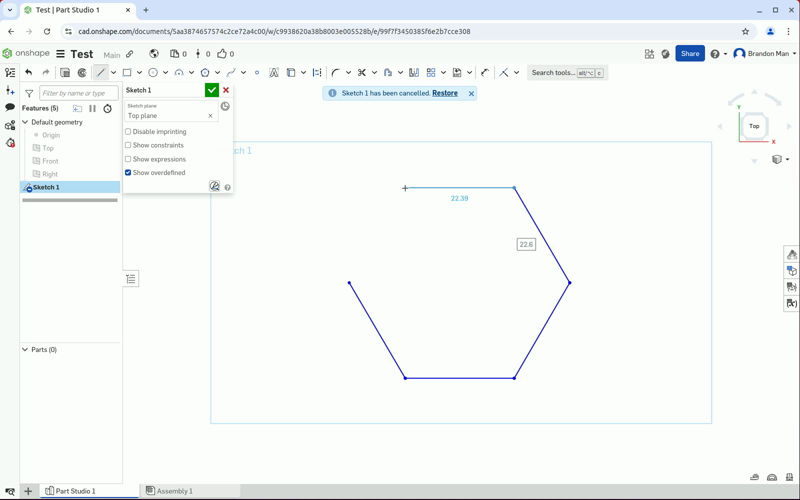
key_down(shift)
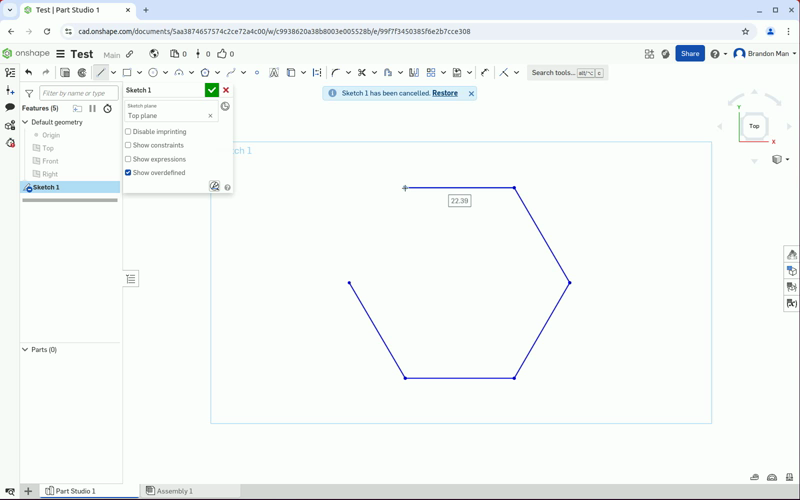
mouse_move(349, 282)
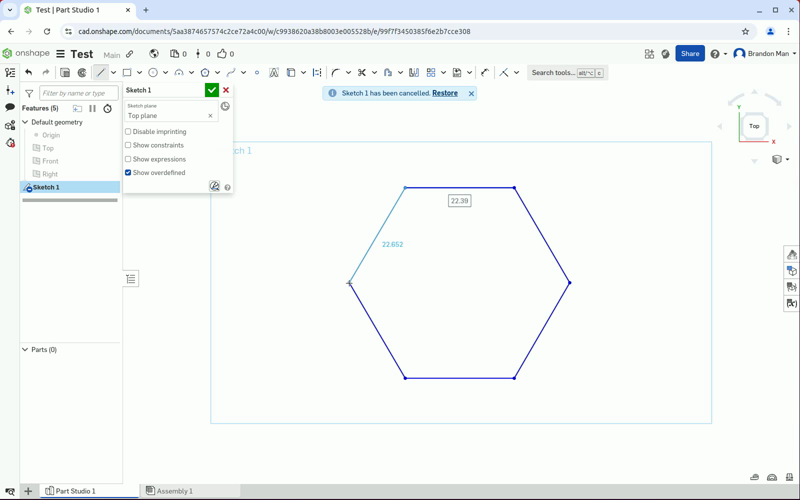
key_up(shift)
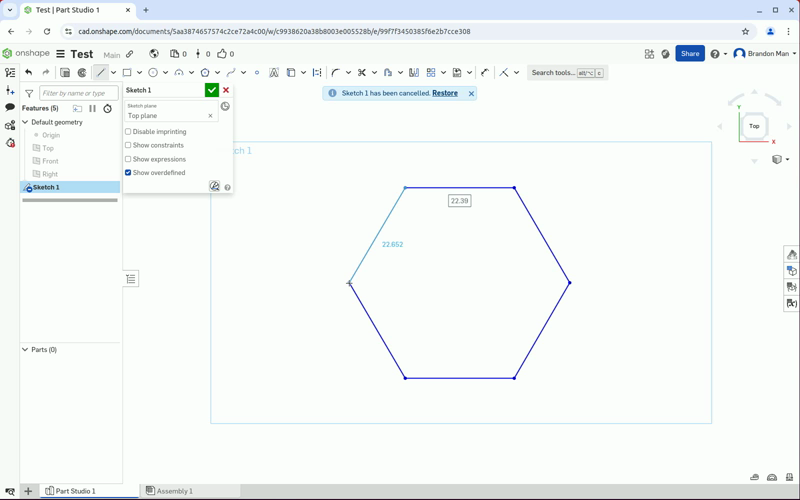
click(349, 282)
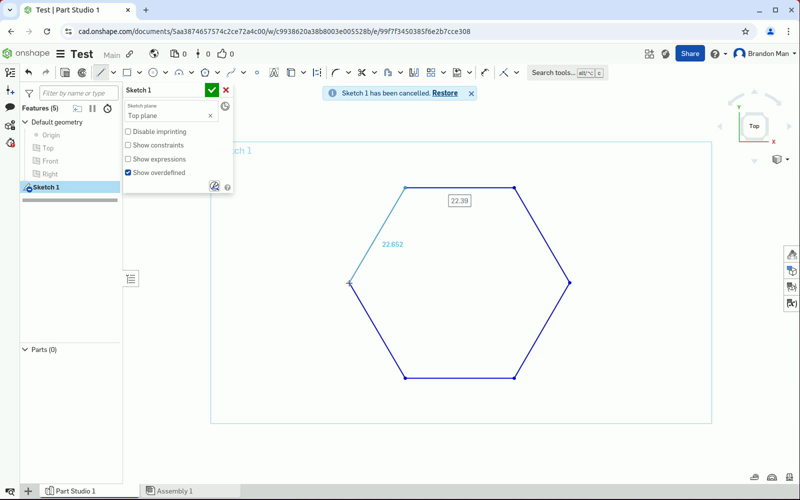
key(esc)
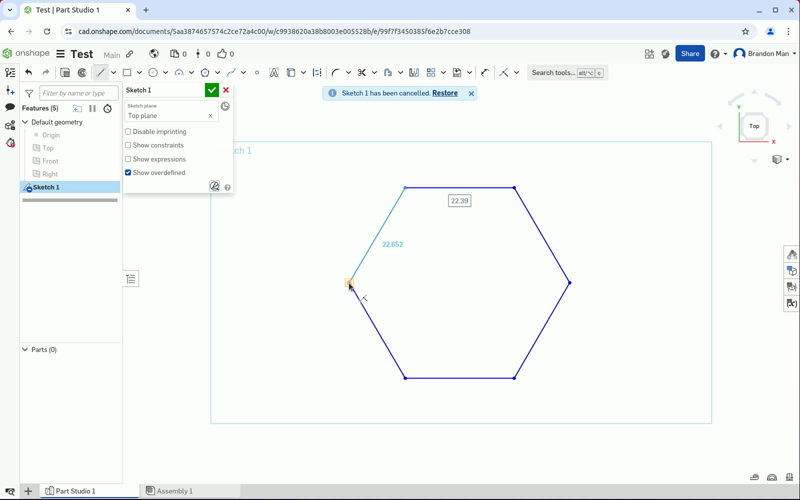
mouse_move(513, 304)
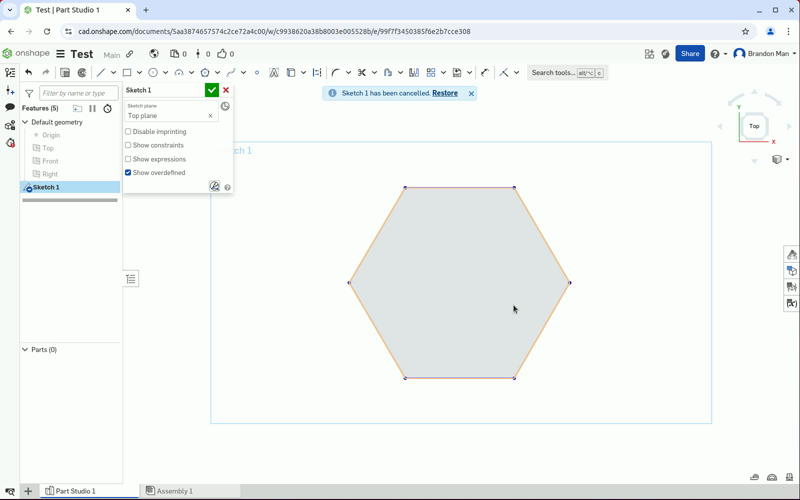
click(513, 304)
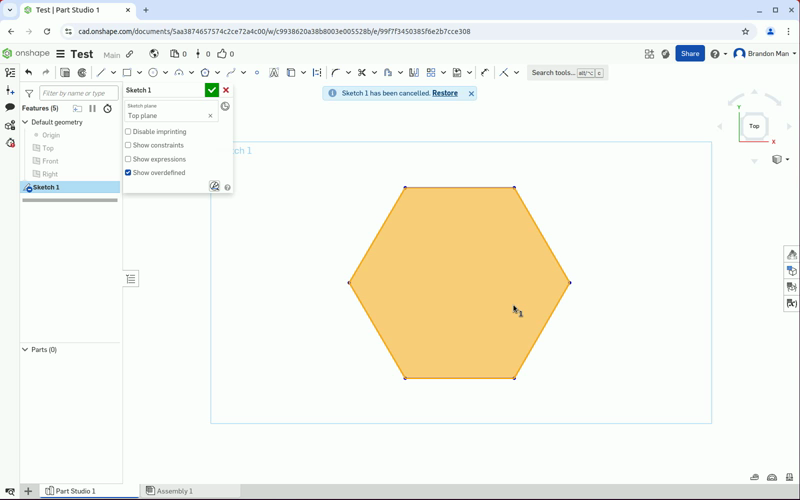
mouse_move(73, 352)
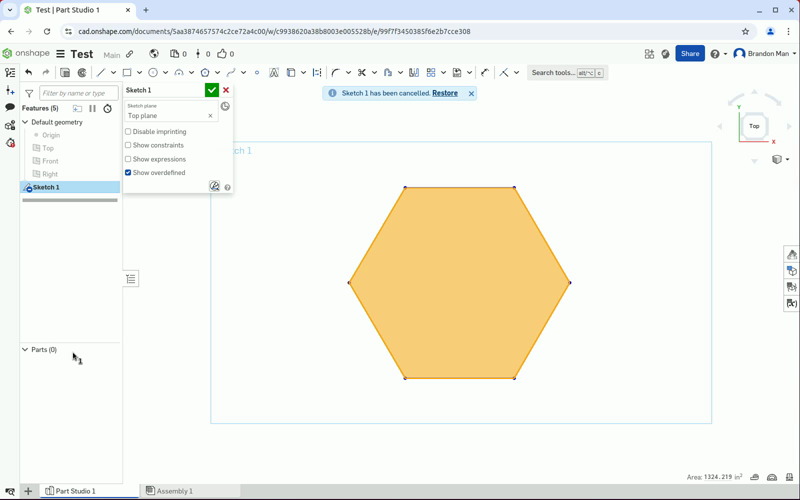
key(shift+y)
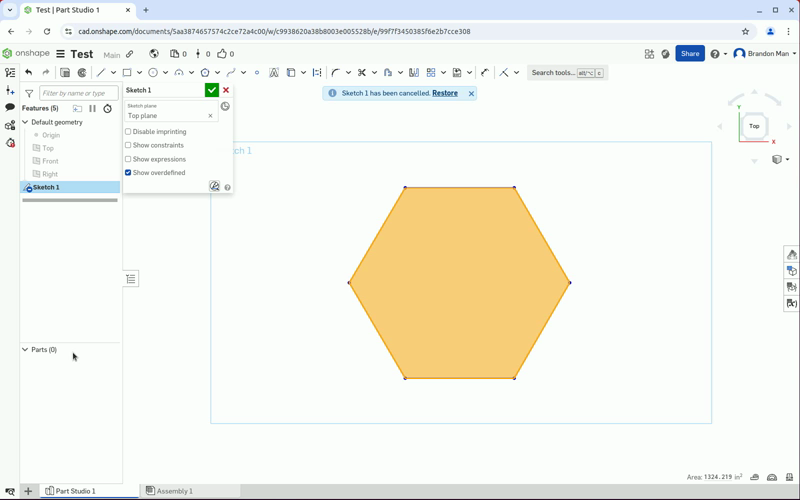
key(shift+e)
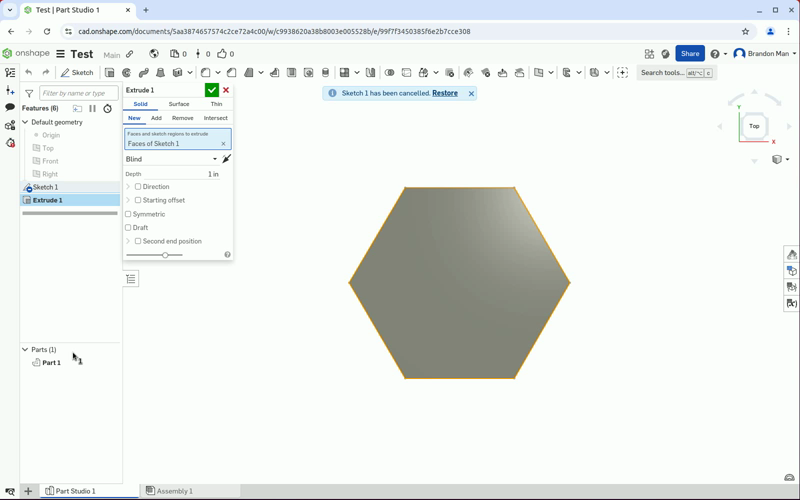
mouse_move(143, 106)
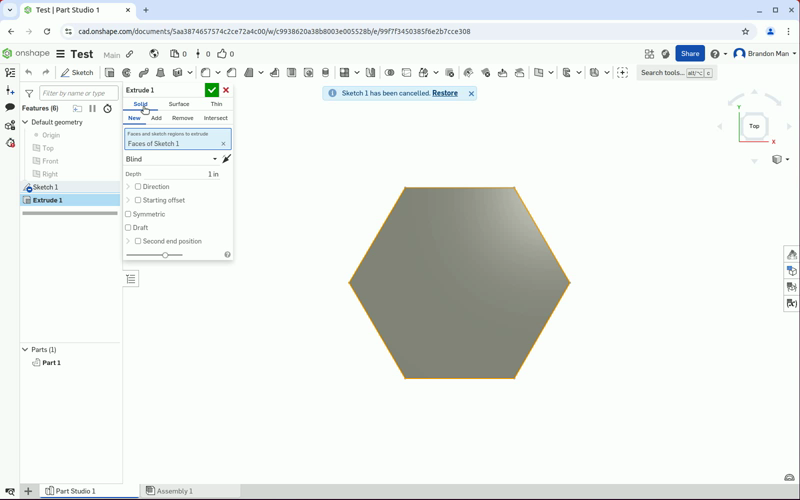
click(143, 106)
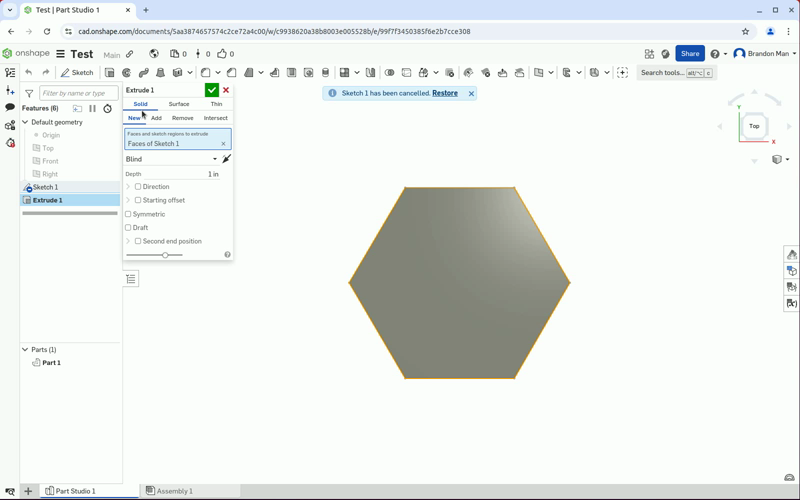
mouse_move(137, 120)
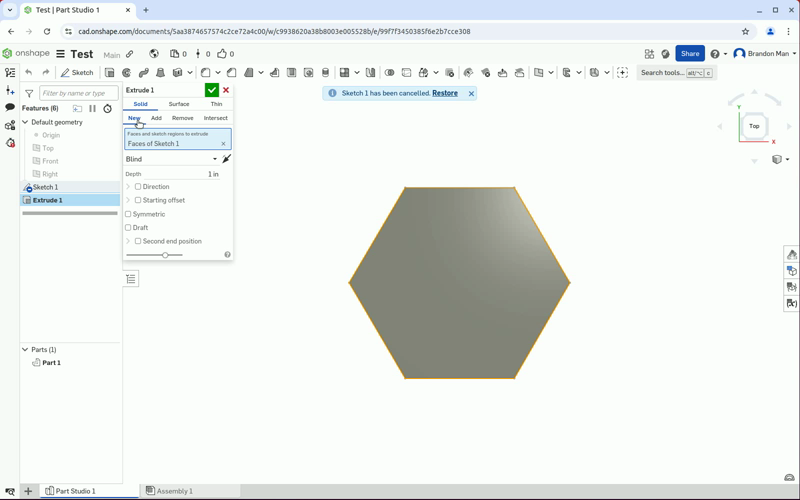
click(137, 120)
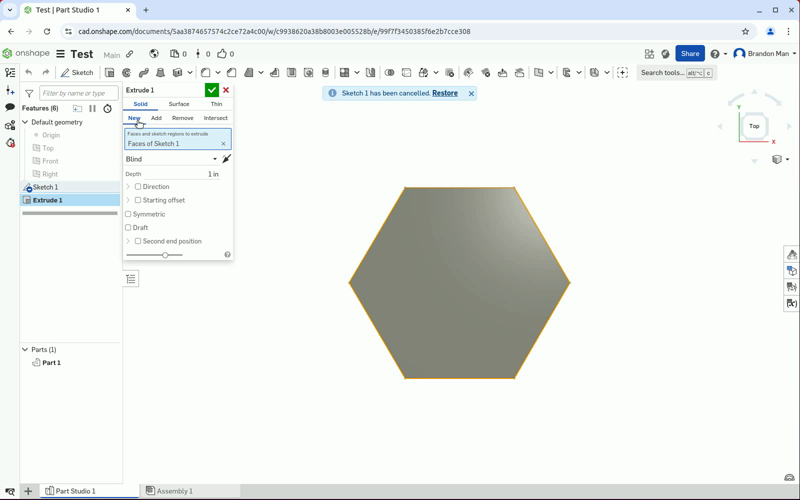
key(tab, 4)
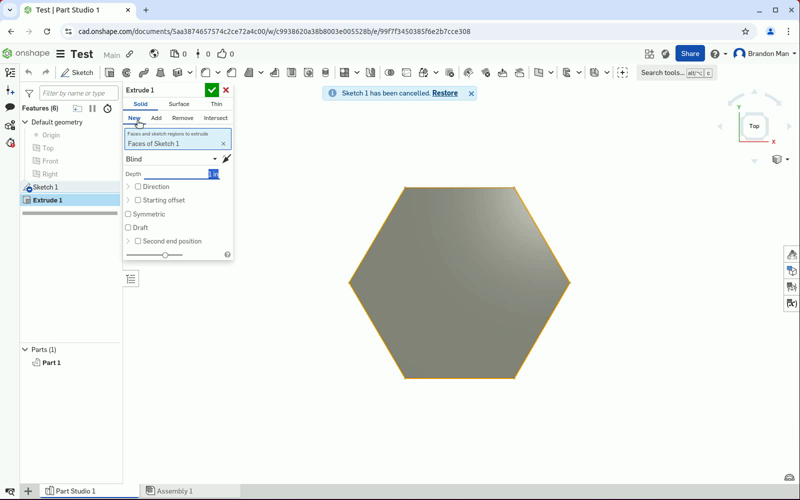
text(15.405)
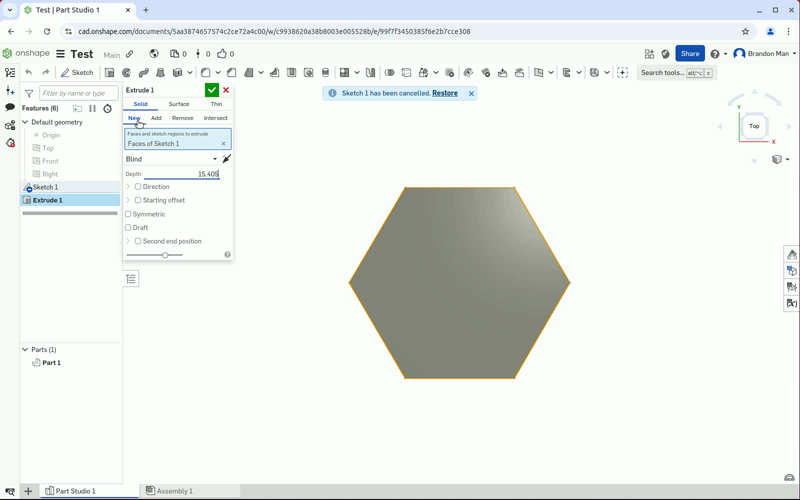
key(enter)
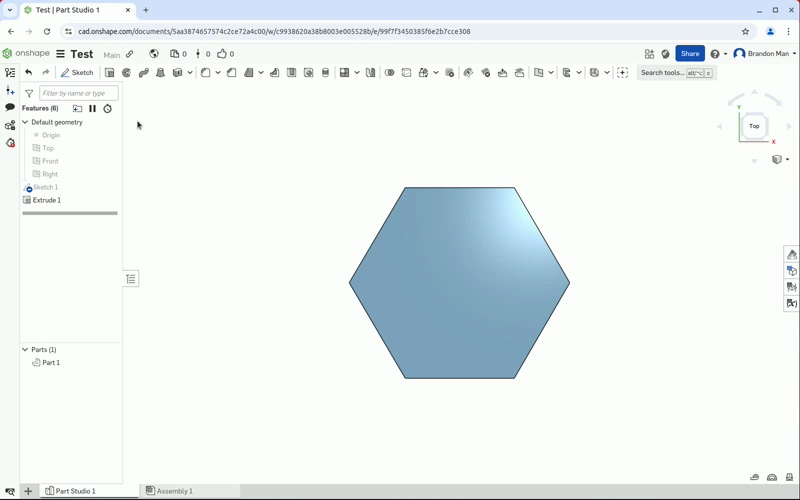
key(shift+h)
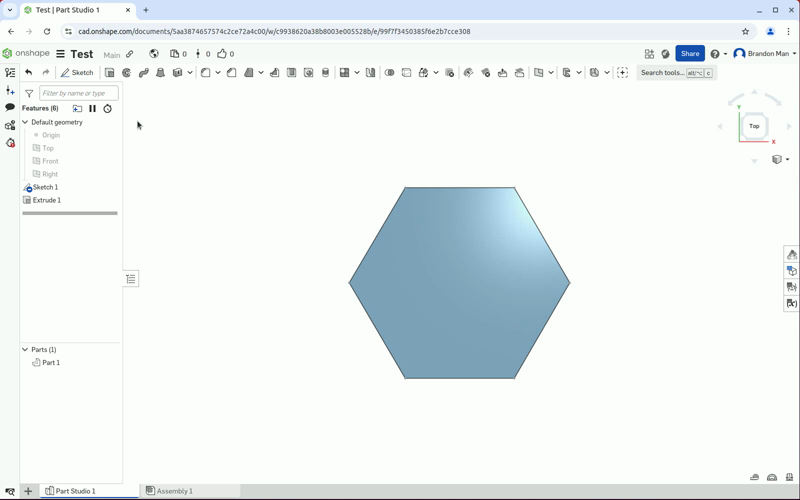
key(shift+h)
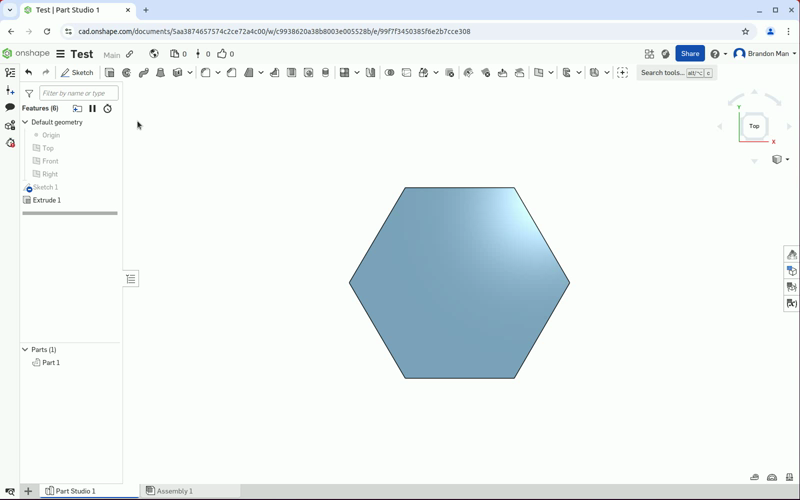
mouse_move(73, 189)
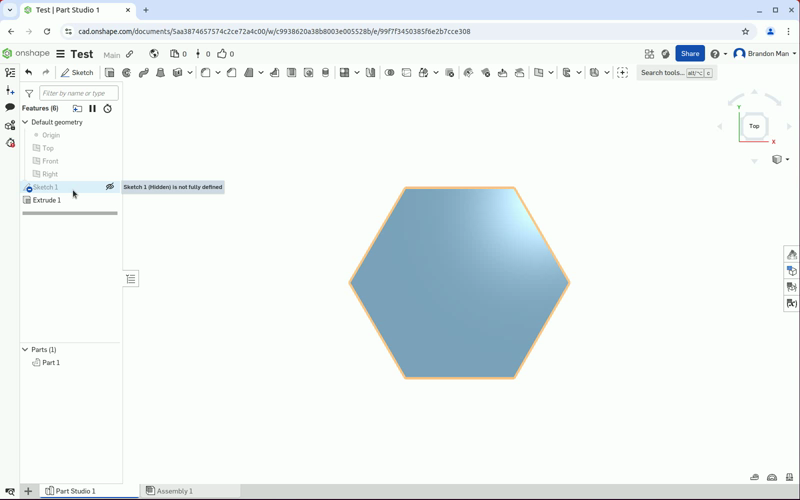
click(73, 189)
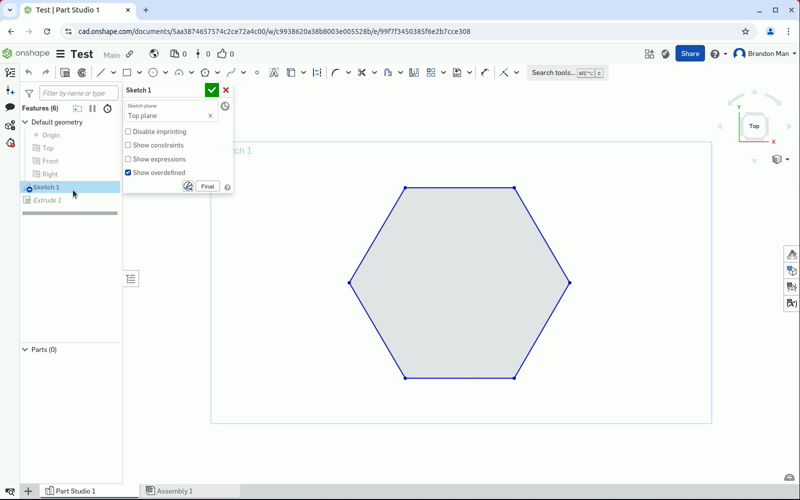
mouse_move(229, 92)
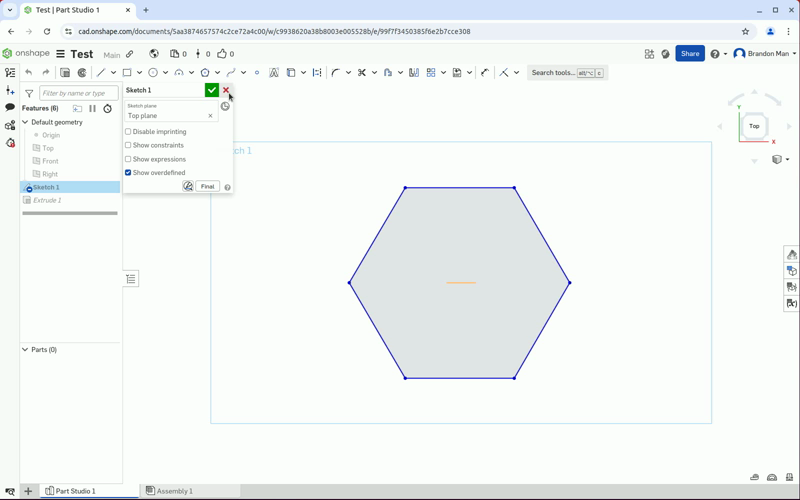
click(229, 92)
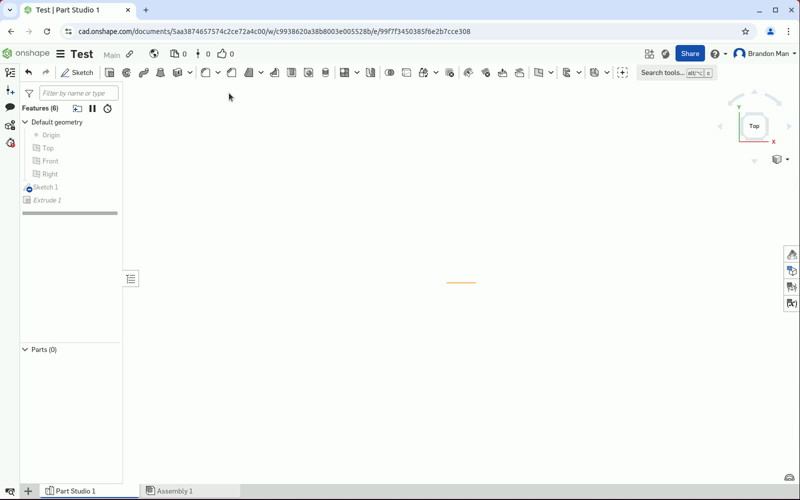
mouse_move(541, 75)
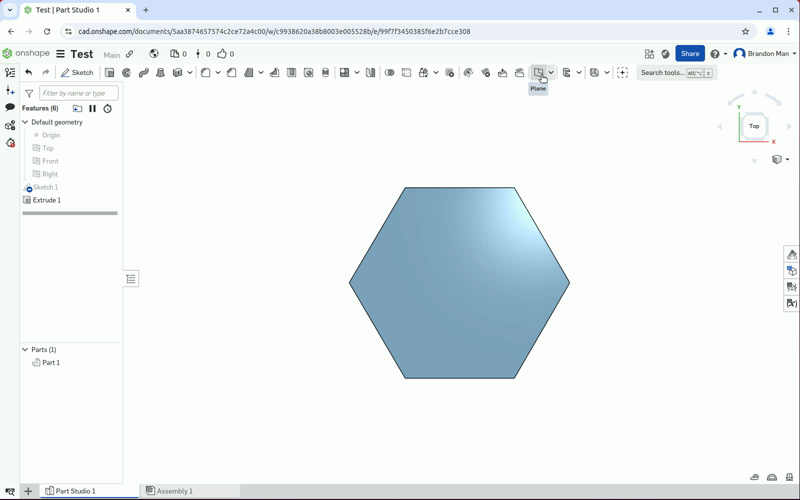
click(541, 75)
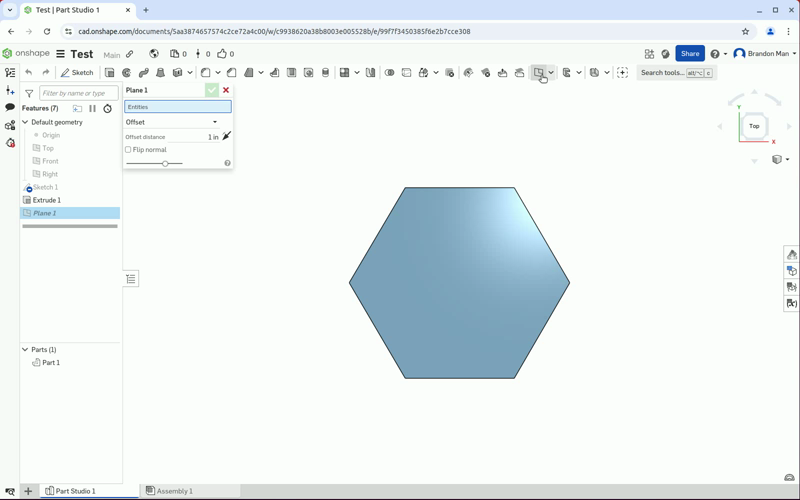
mouse_move(73, 150)
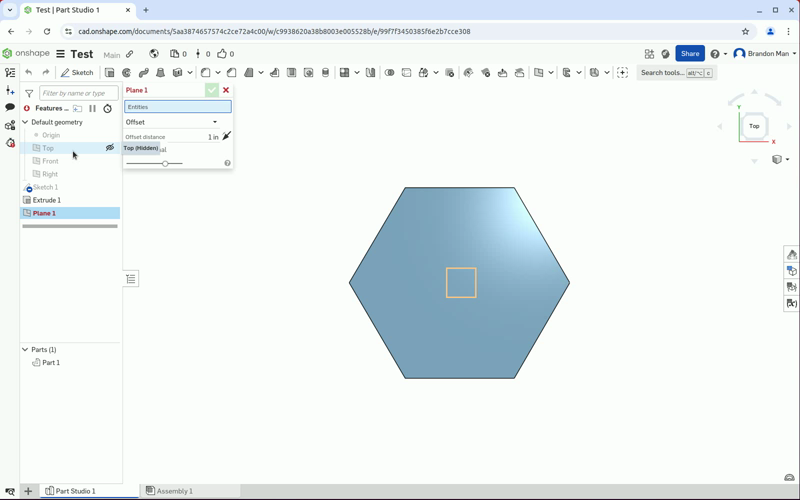
click(73, 150)
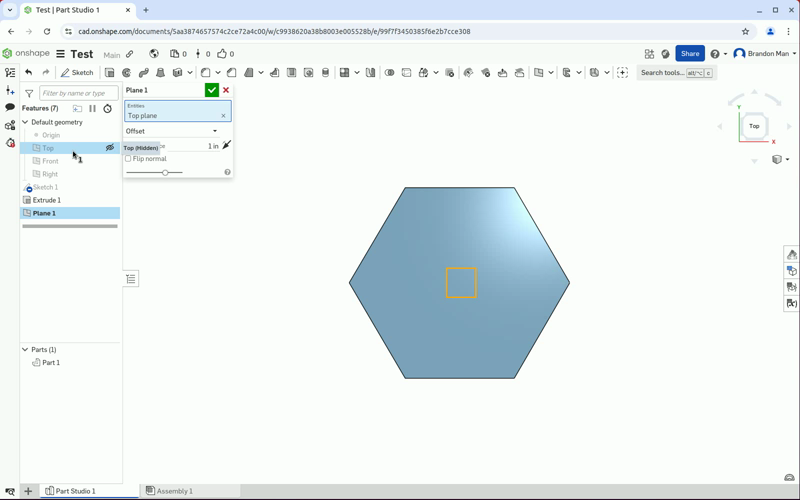
key(tab, 2)
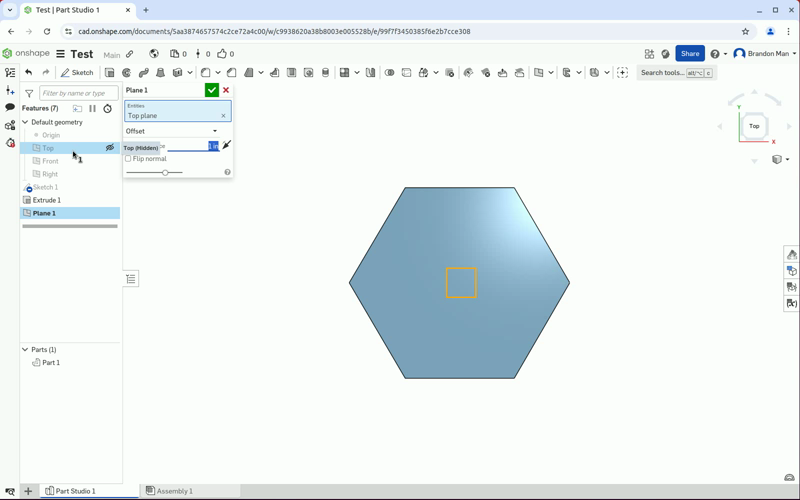
text(15.405)
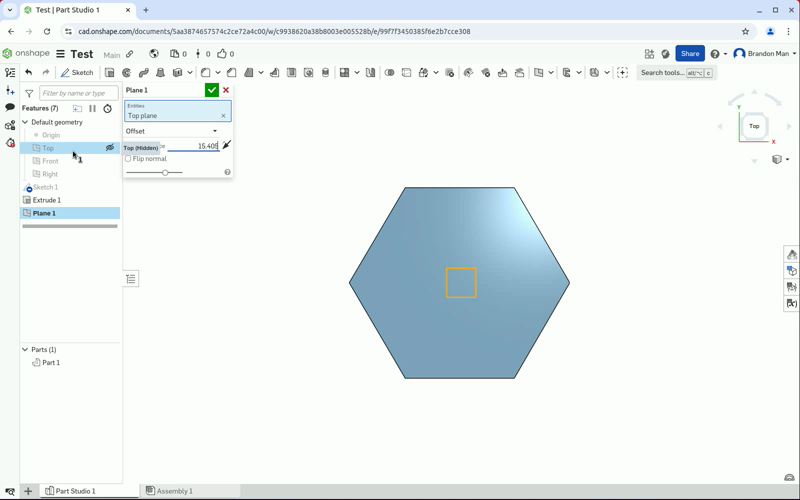
key(enter, 2)
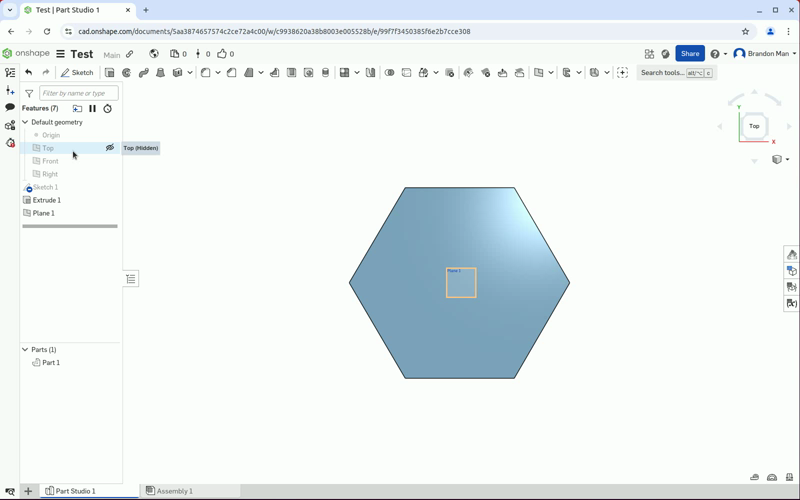
key(shift+s)
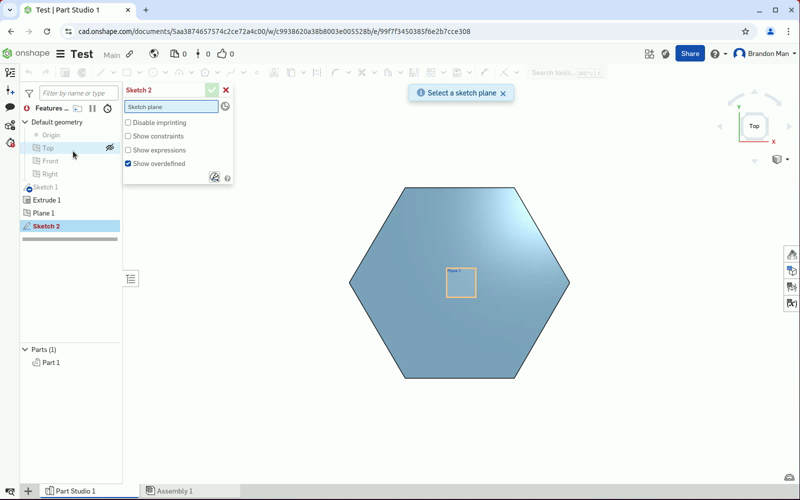
mouse_move(73, 215)
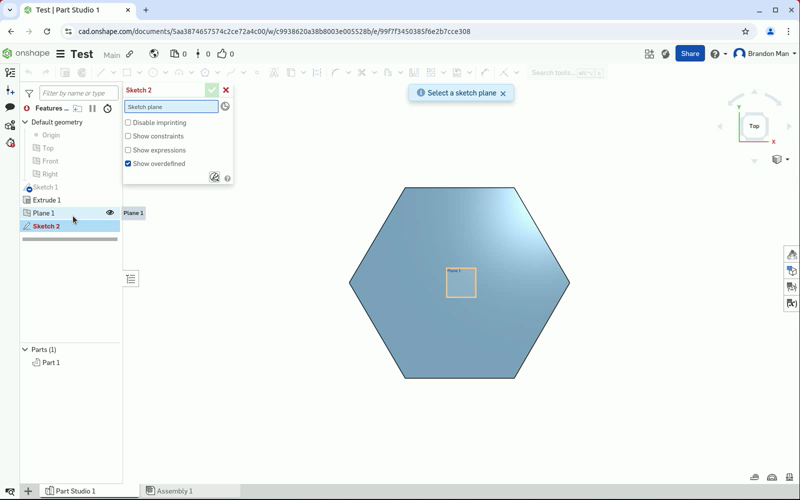
click(73, 215)
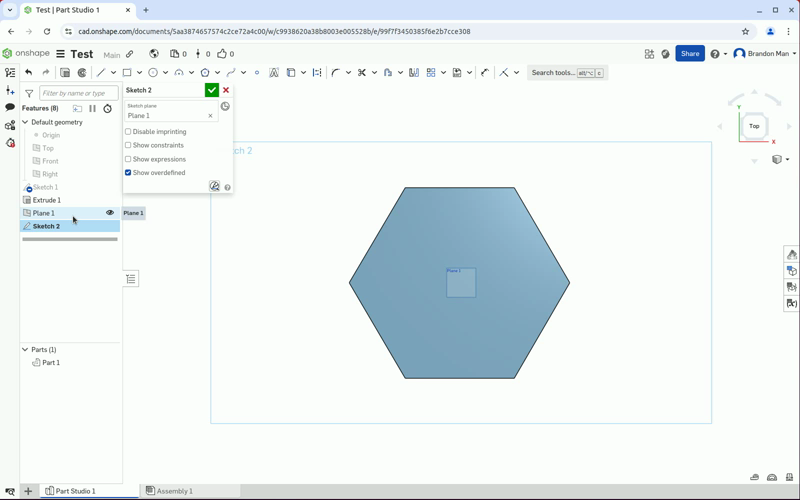
mouse_move(73, 352)
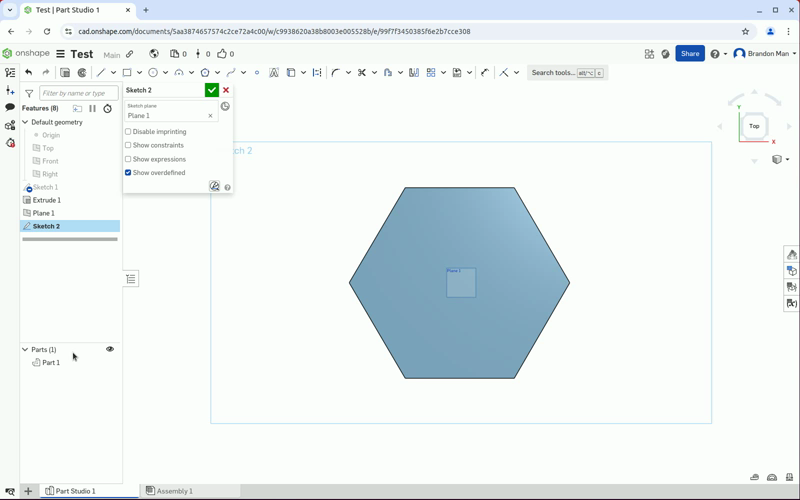
key(y)
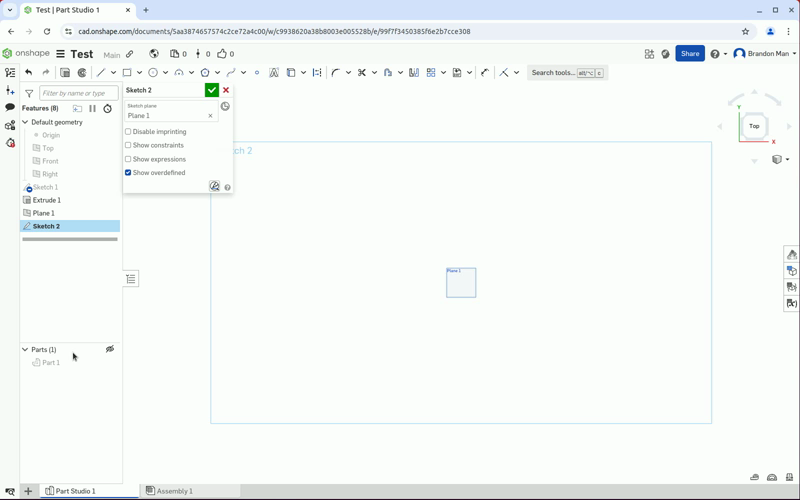
key(c)
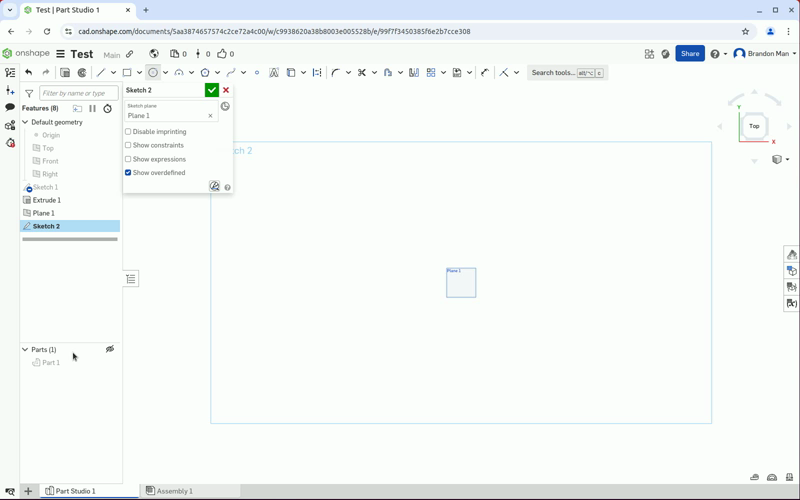
key_down(shift)
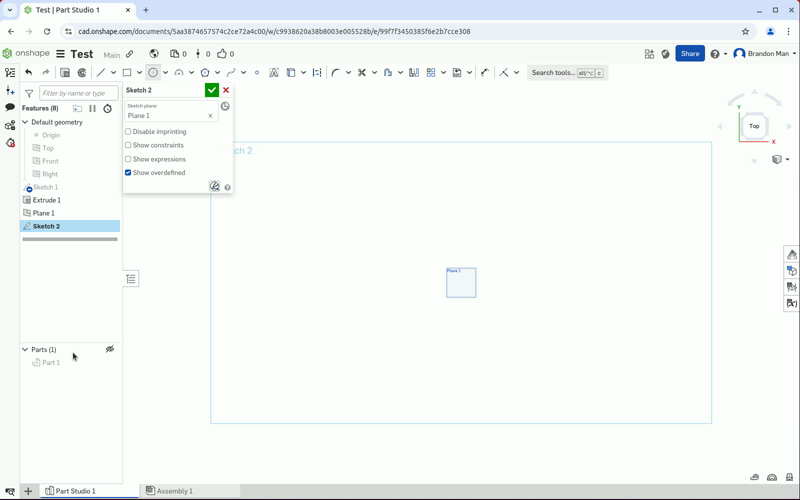
mouse_move(461, 282)
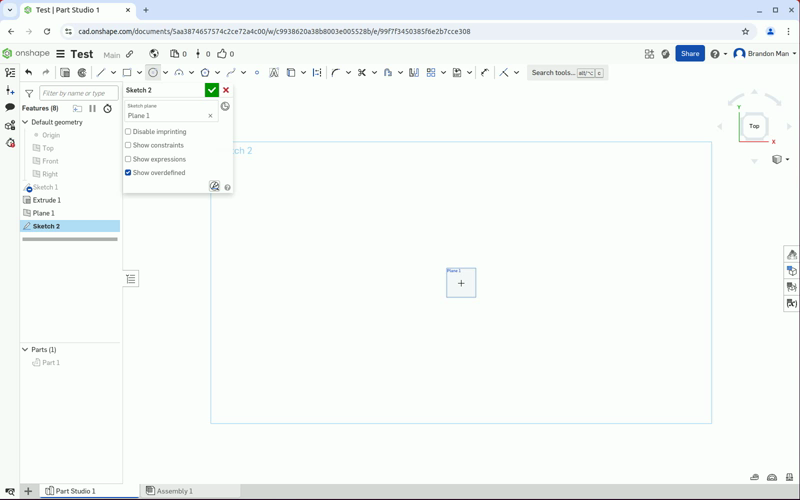
click(461, 282)
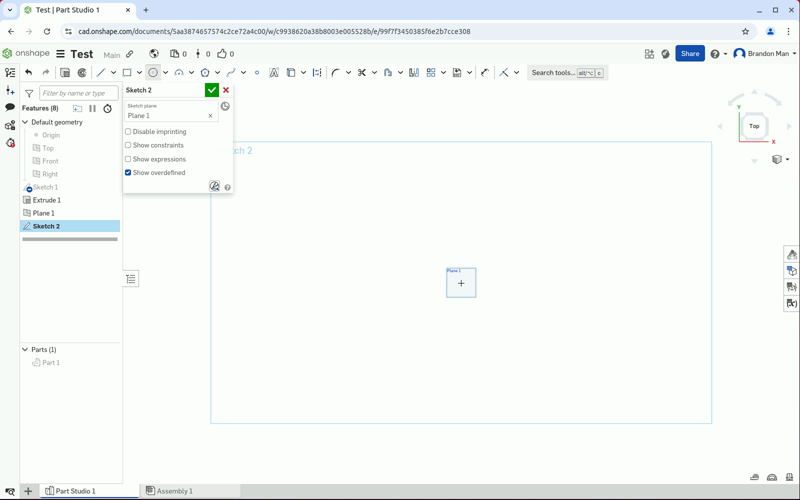
key_up(shift)
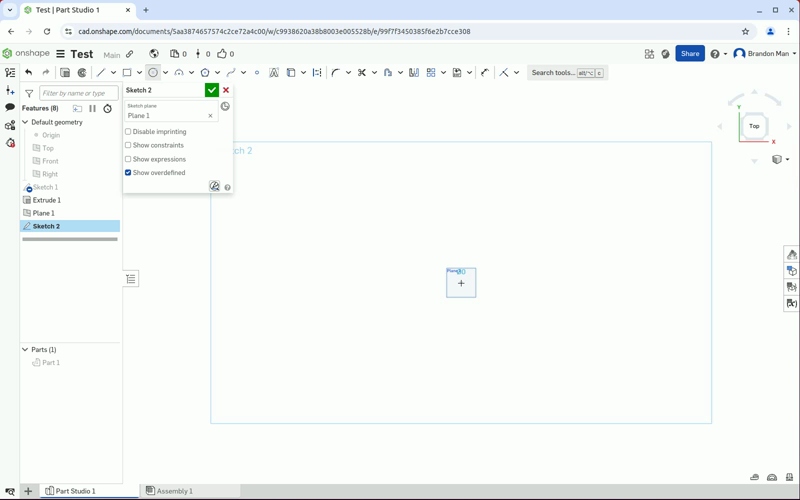
mouse_move(552, 282)
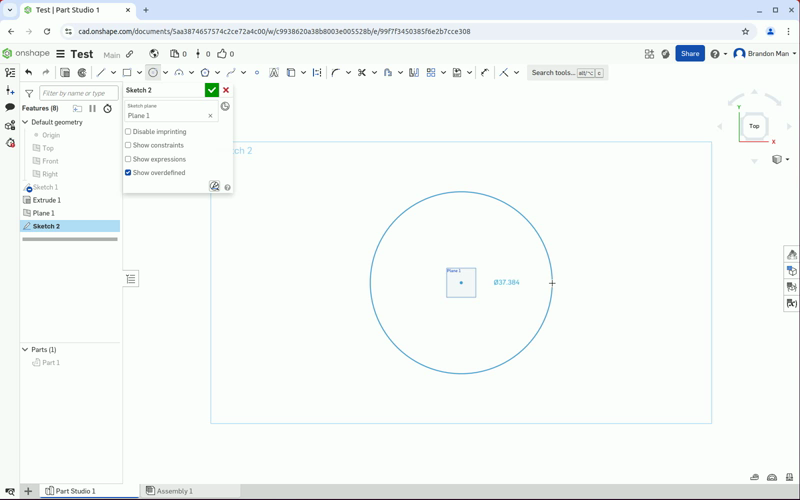
click(552, 282)
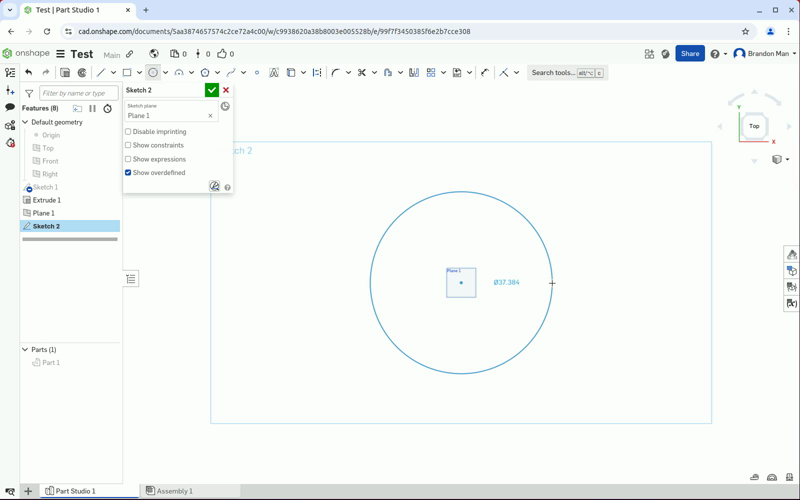
key(esc)
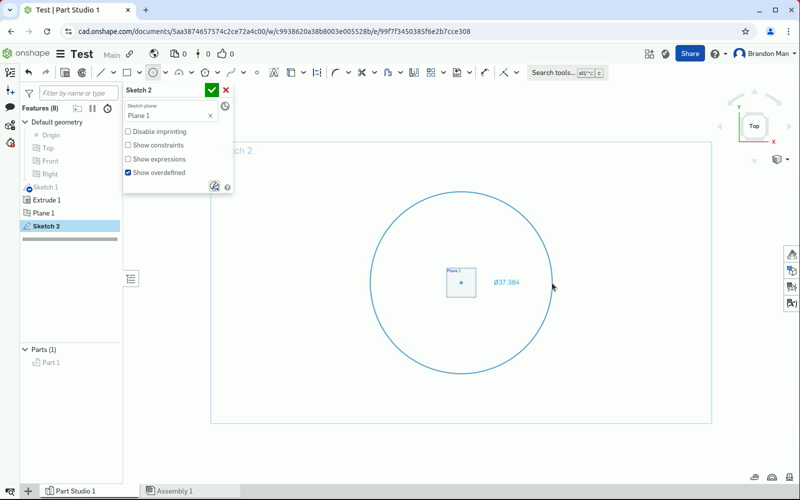
mouse_move(448, 292)
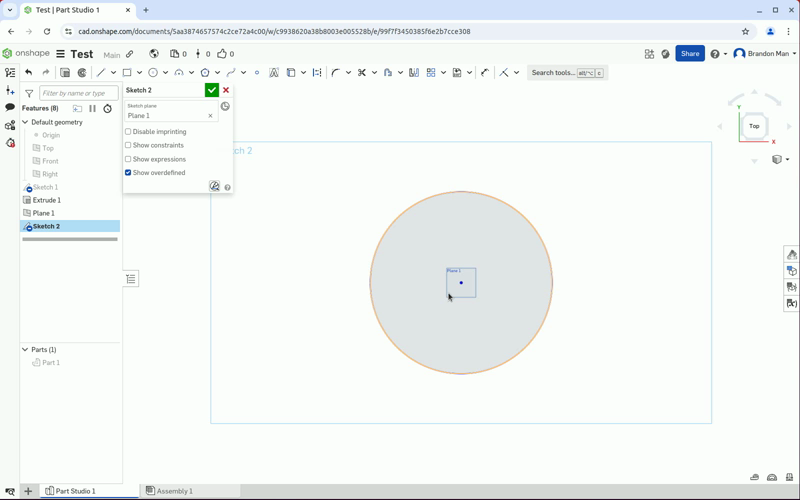
click(448, 292)
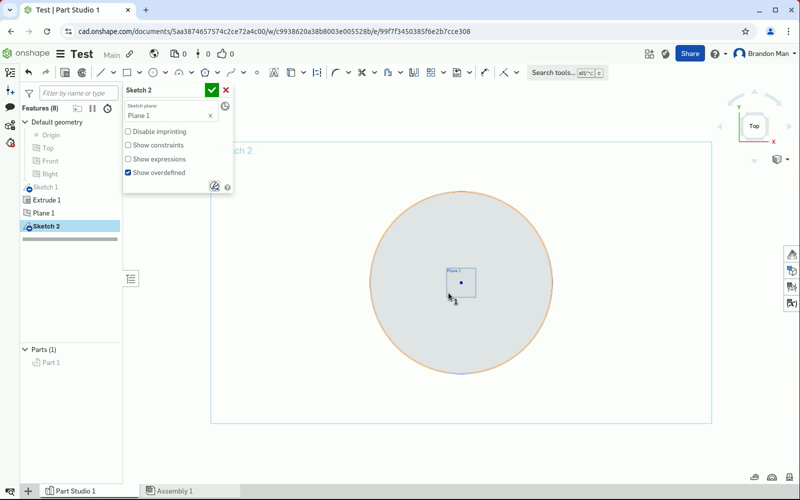
mouse_move(73, 352)
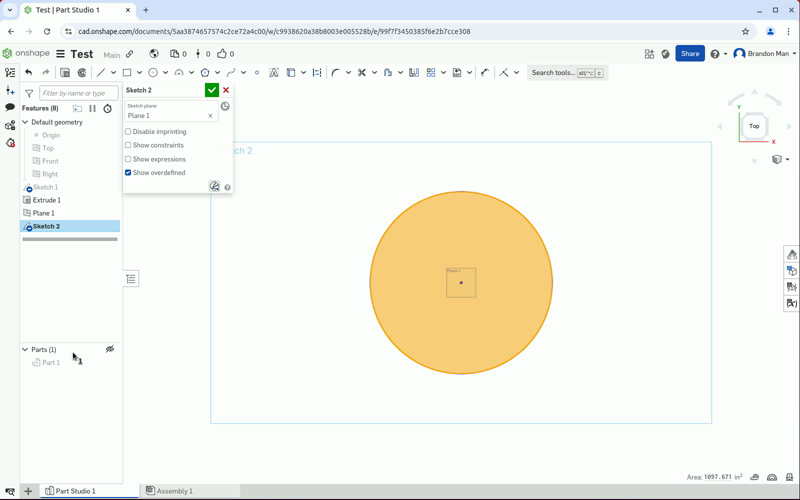
key(shift+y)
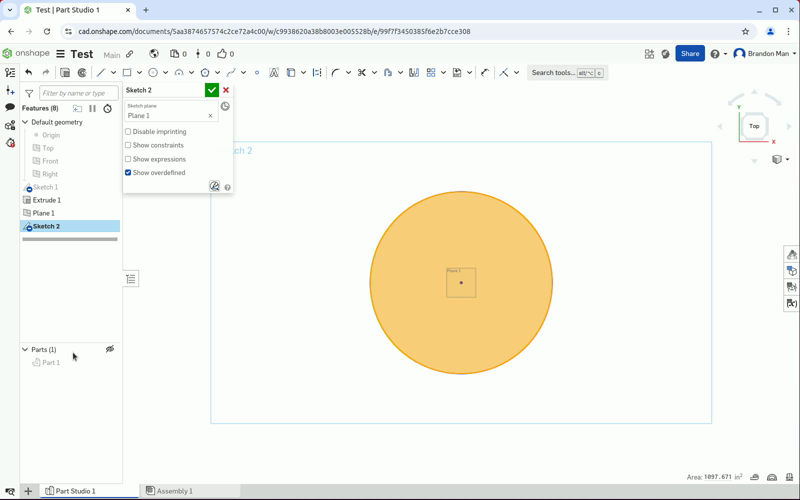
key(shift+e)
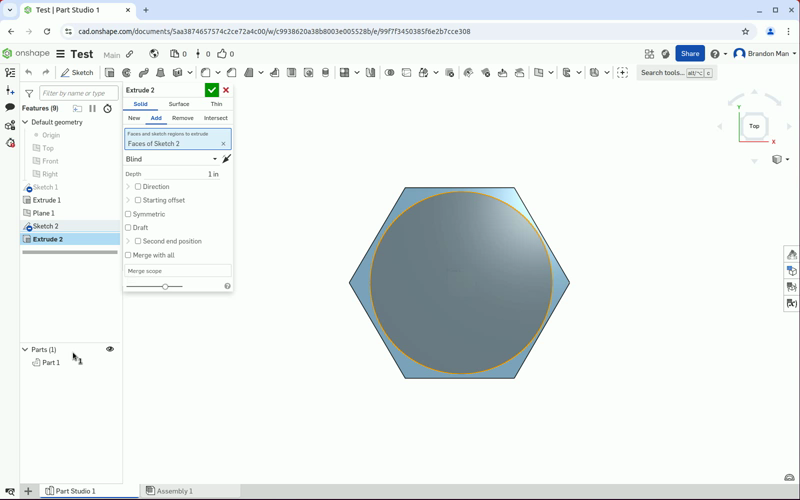
mouse_move(143, 106)
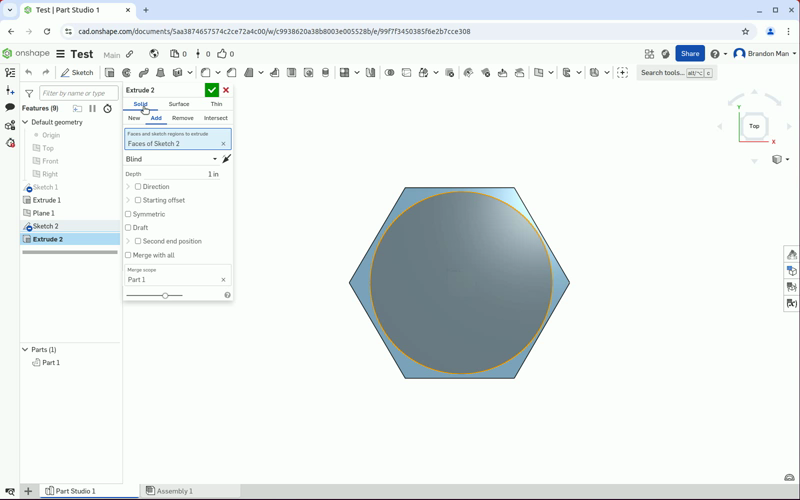
click(143, 106)
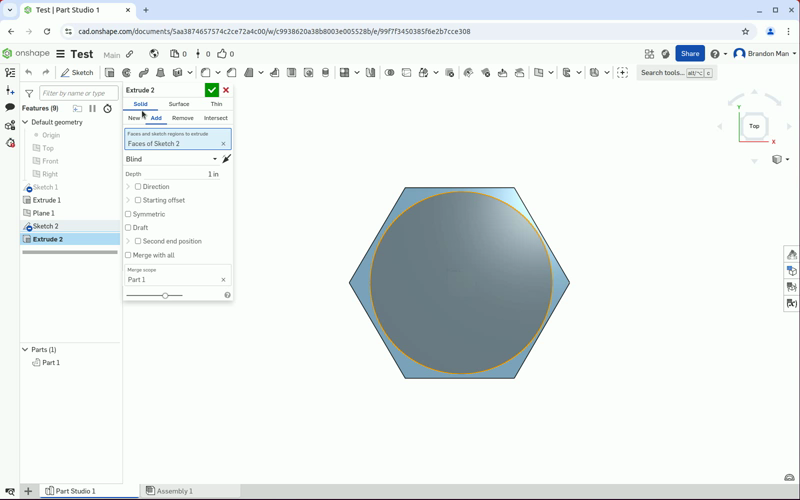
mouse_move(137, 120)
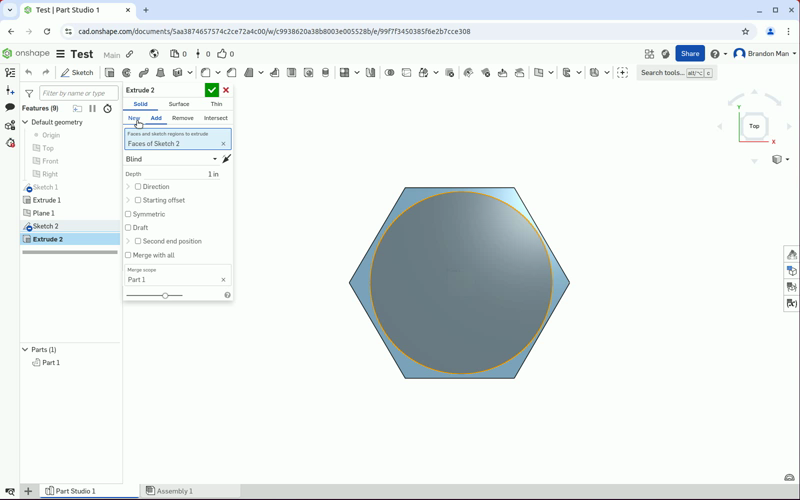
click(137, 120)
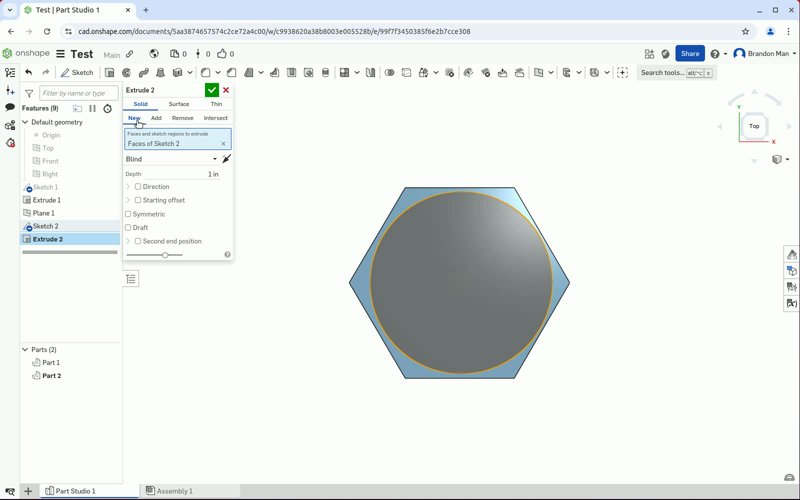
key(tab, 4)
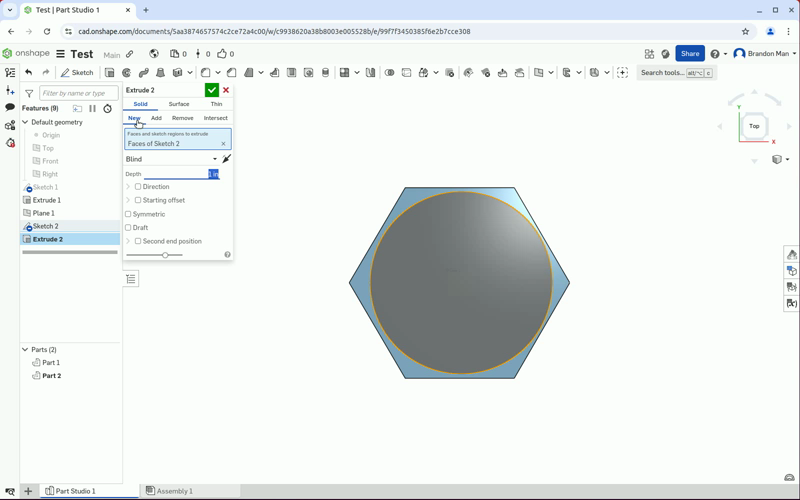
text(7.703)
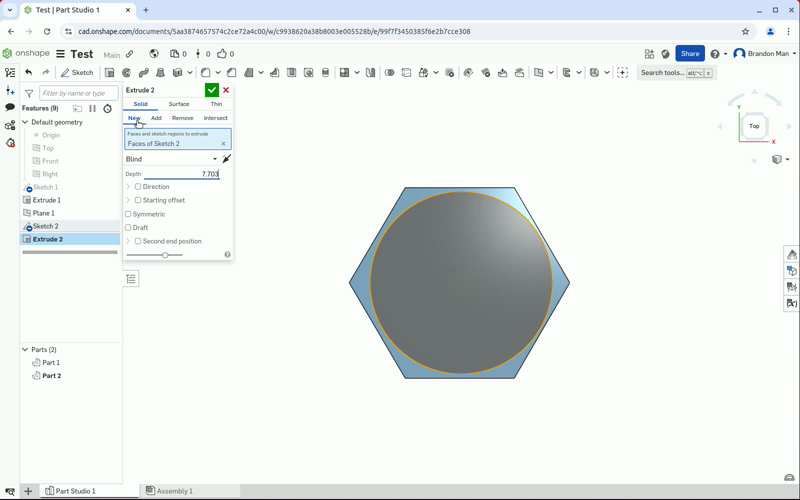
key(enter)
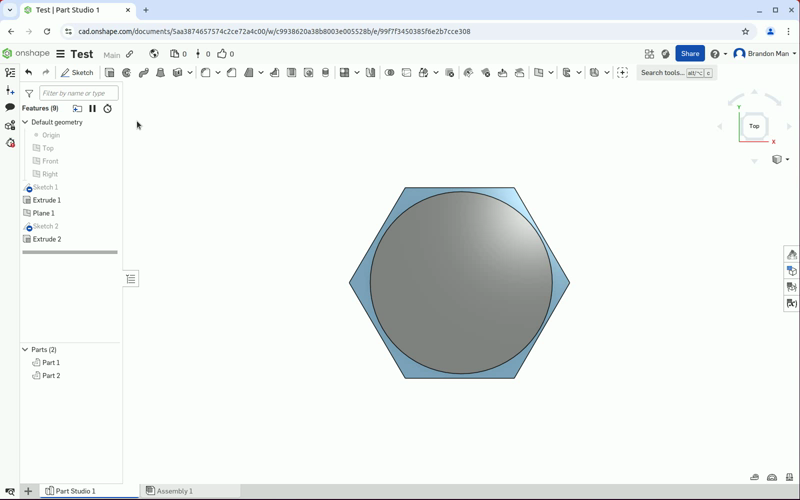
key(shift+h)
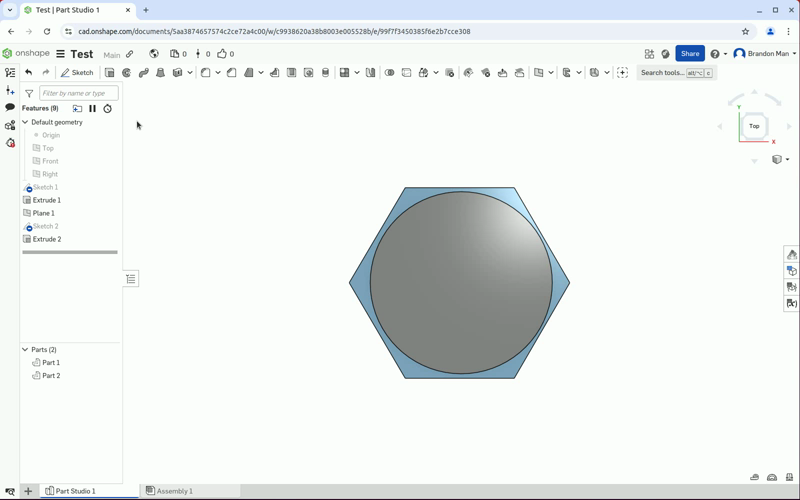
key(shift+h)
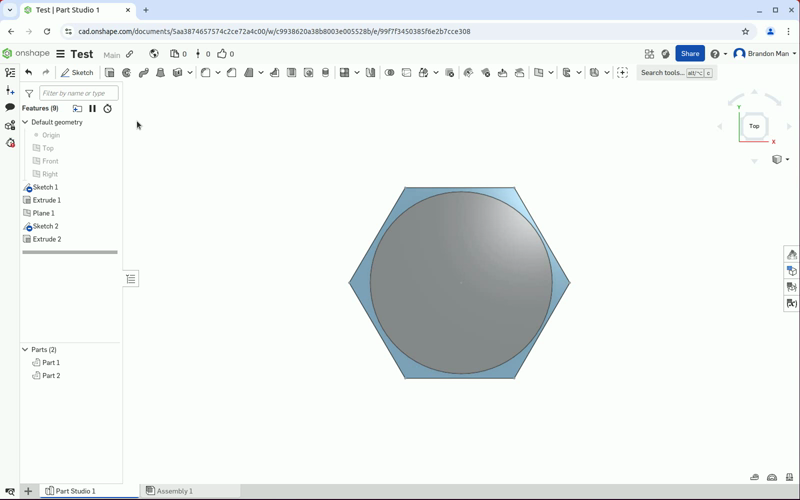
key(shift+7)
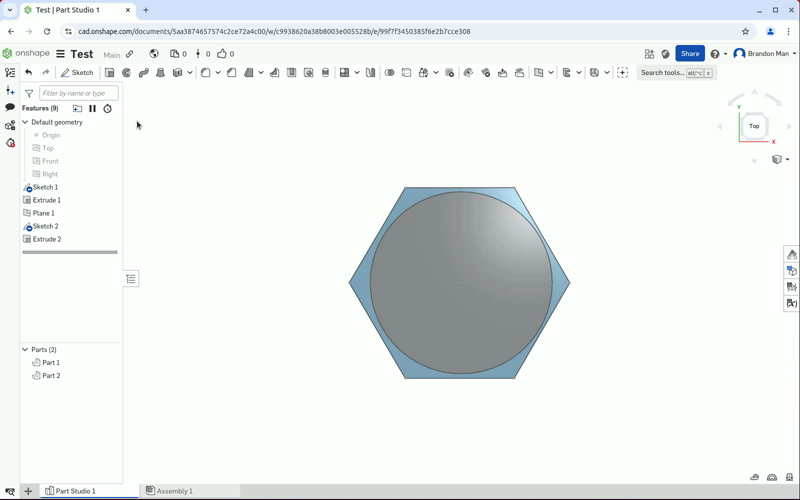
key(up, 3)
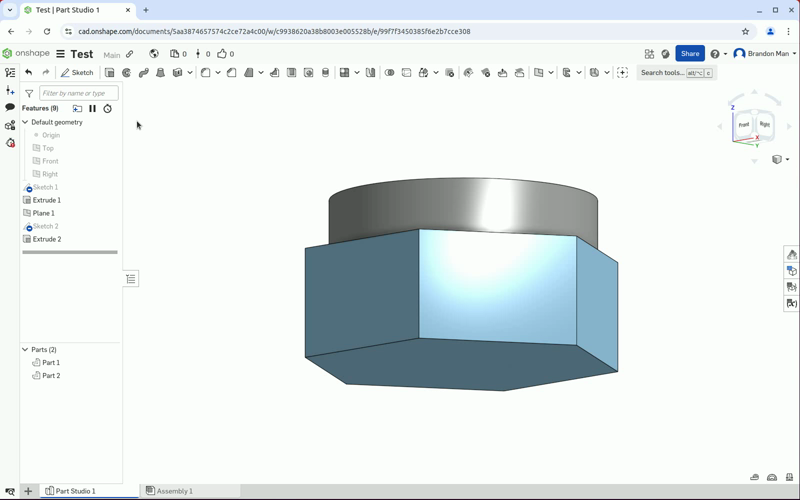
key(left, 3)
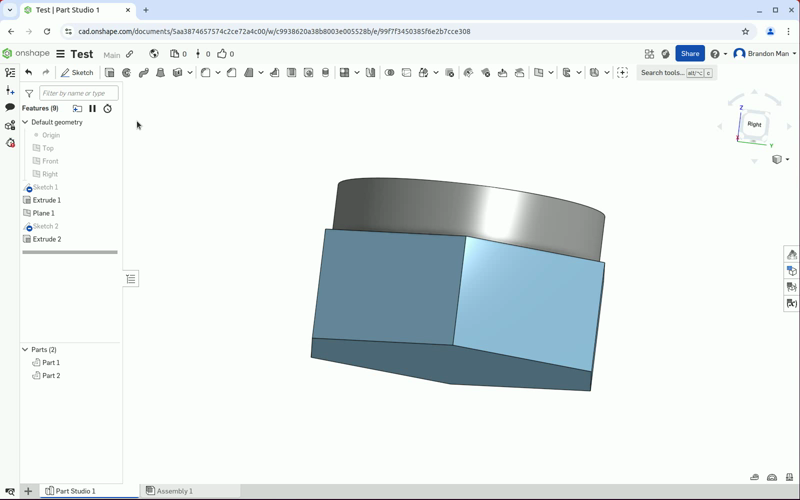
key(right, 3)
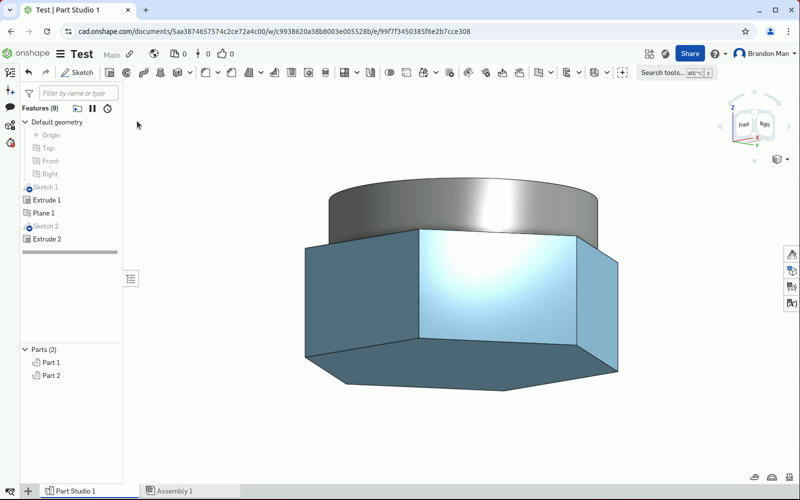
key(down, 3)
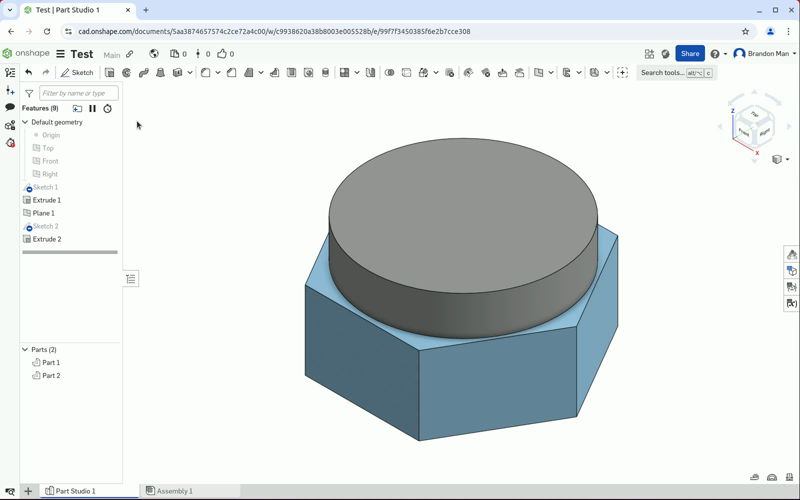
mouse_move(73, 189)
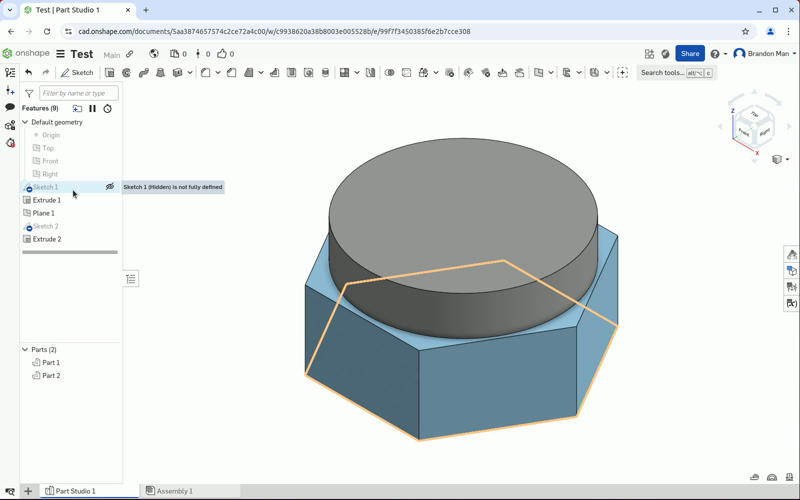
click(73, 189)